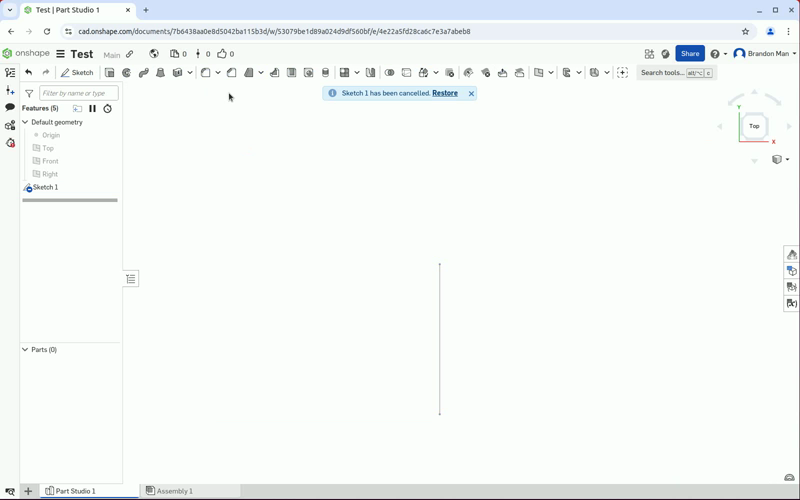
key(shift+h)
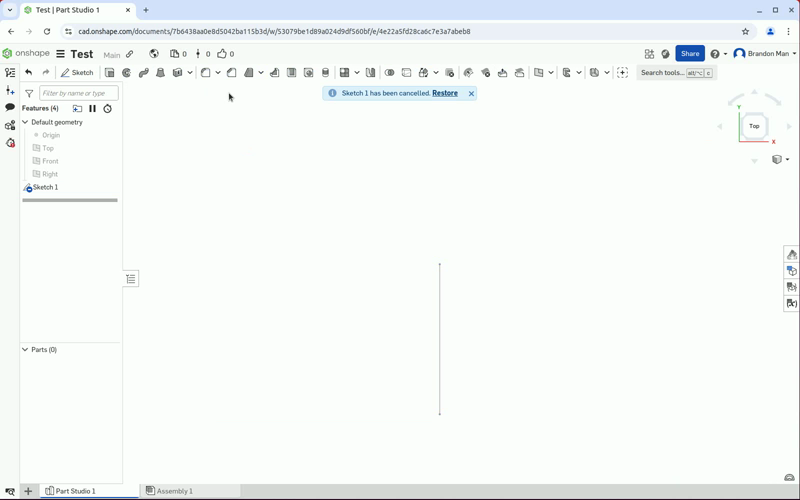
key(shift+s)
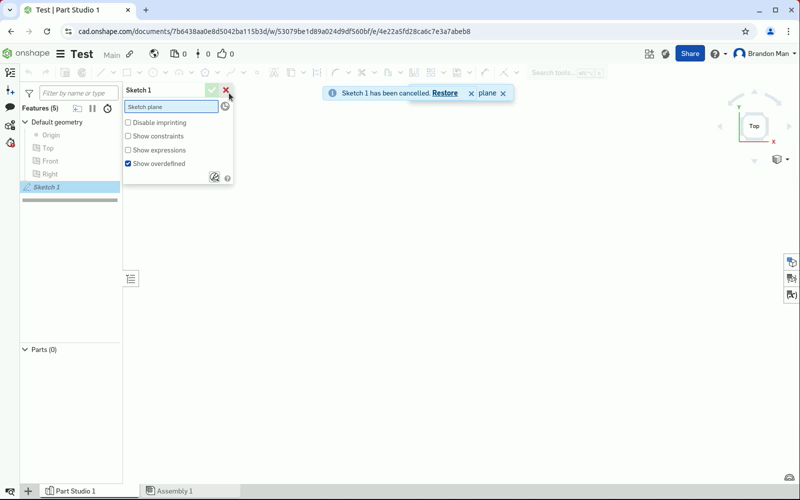
mouse_move(73, 150)
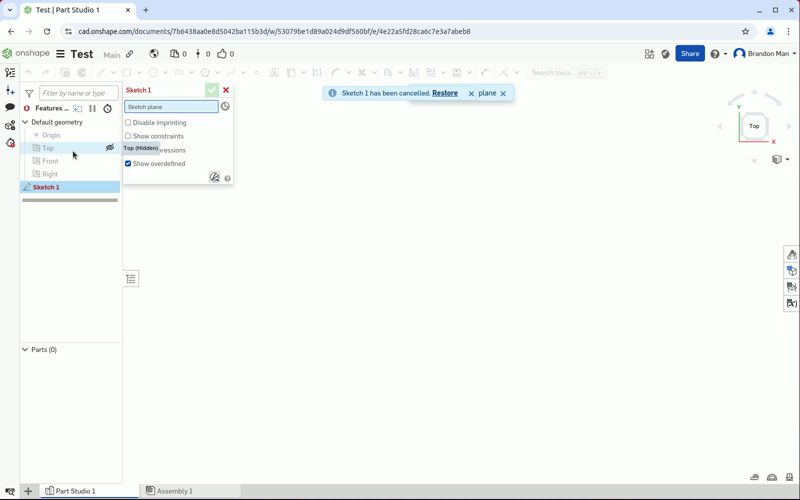
click(73, 150)
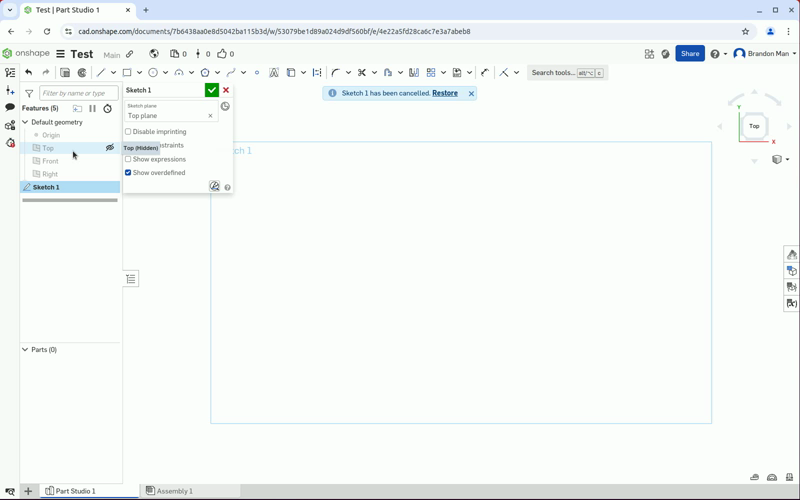
mouse_move(73, 352)
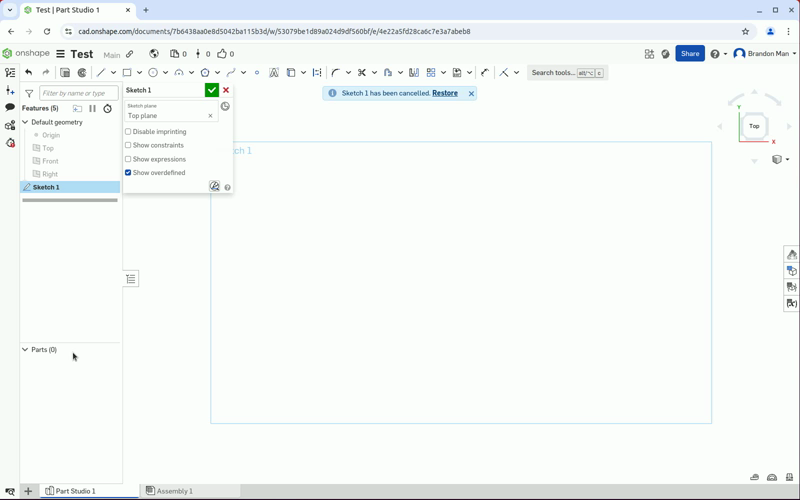
key(y)
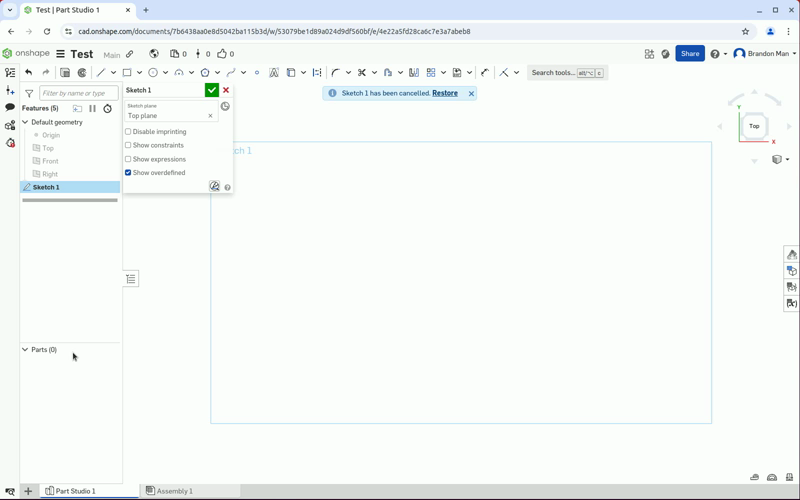
key(l)
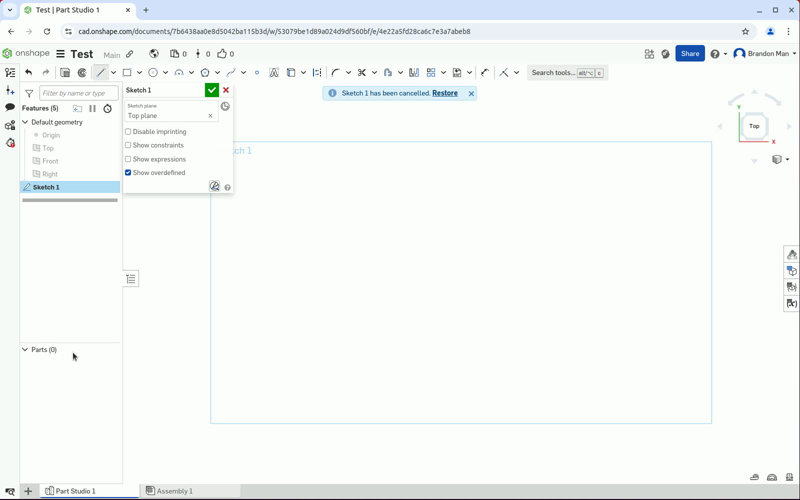
key_down(shift)
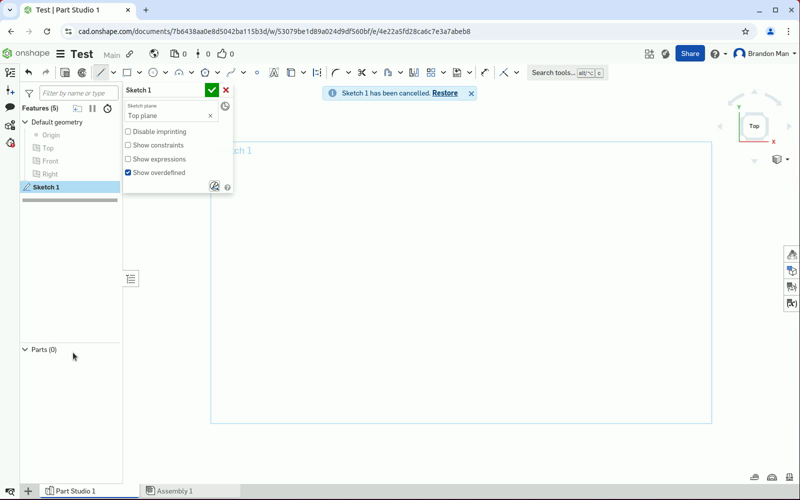
mouse_move(348, 342)
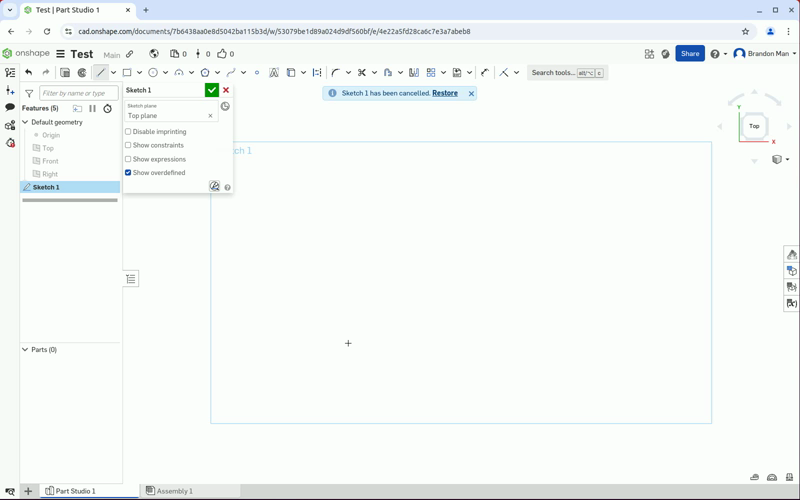
click(348, 342)
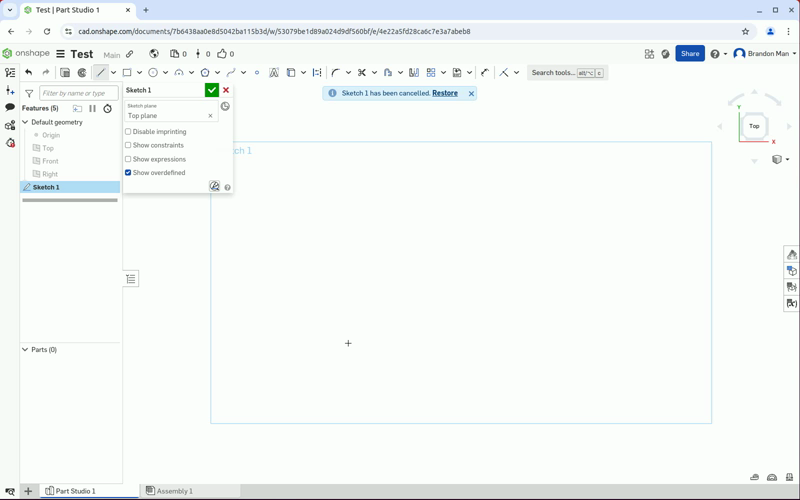
key_up(shift)
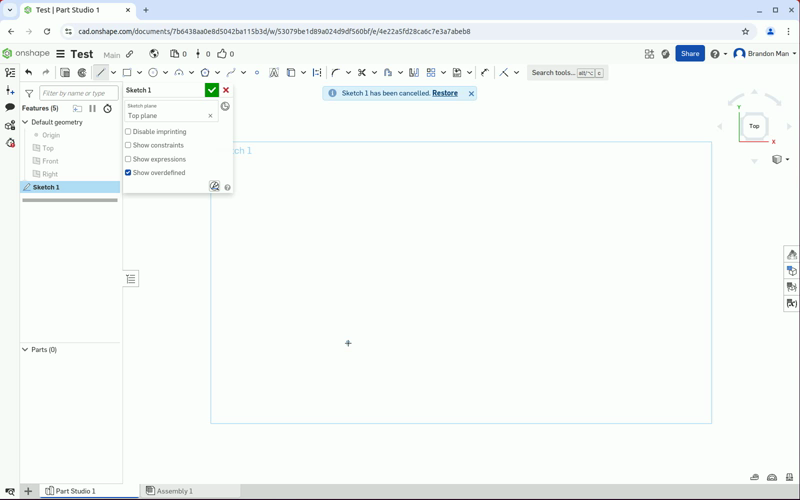
key_down(shift)
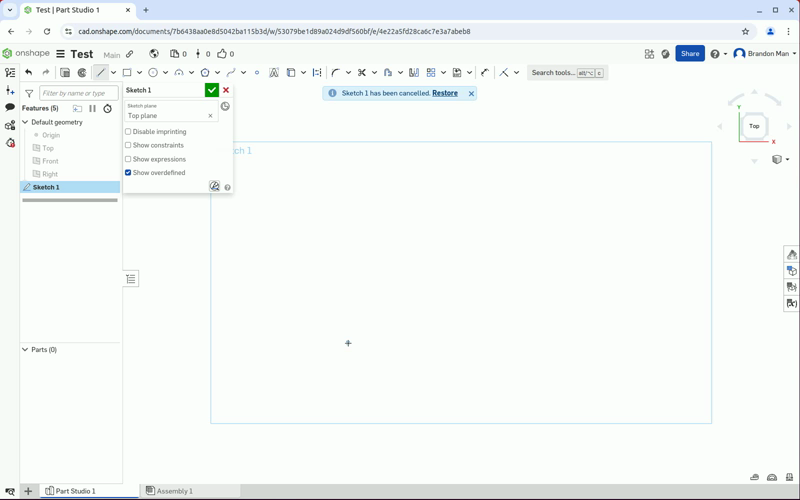
mouse_move(544, 342)
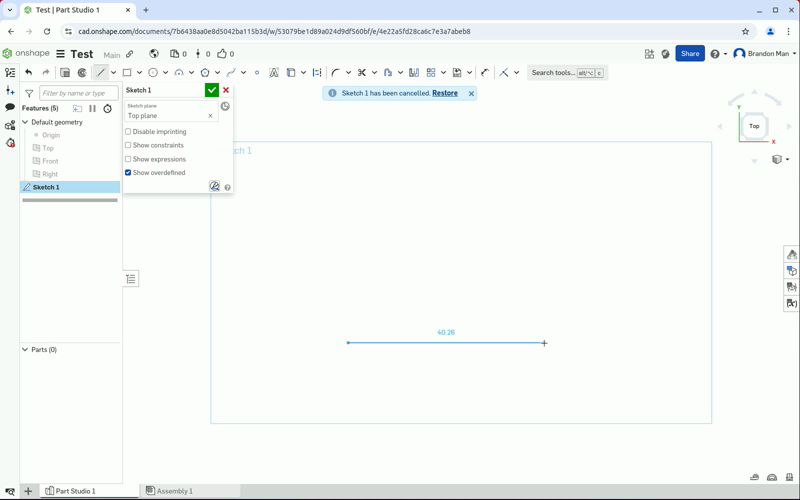
click(544, 342)
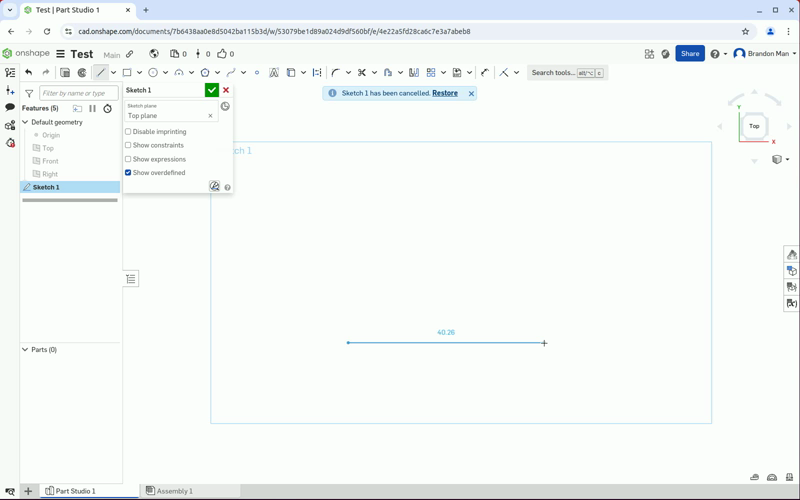
key_up(shift)
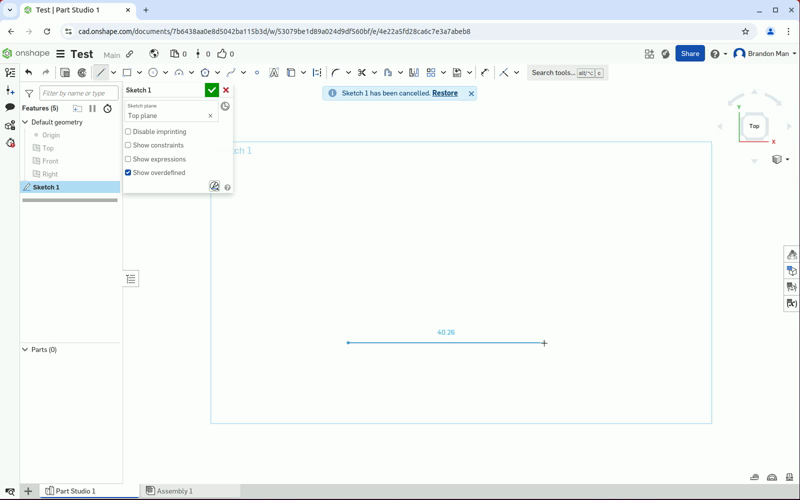
key_down(shift)
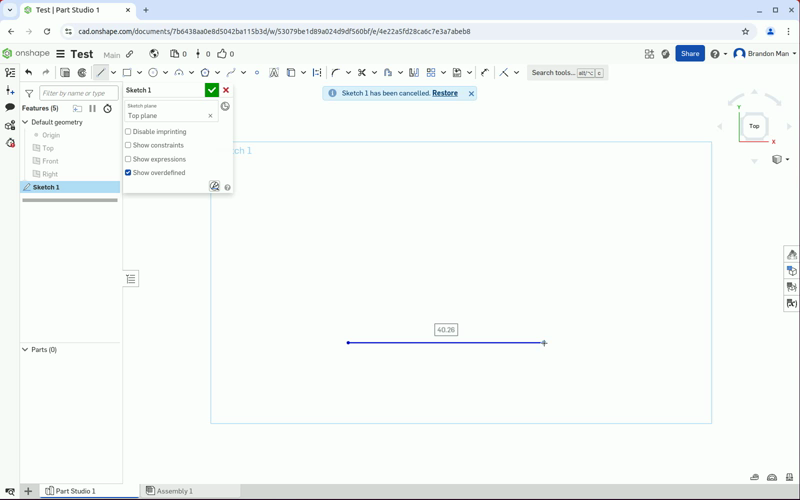
mouse_move(544, 220)
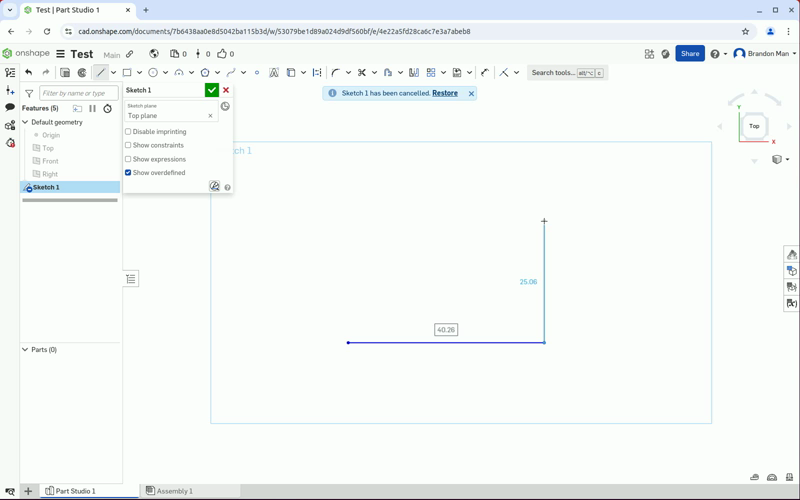
click(544, 220)
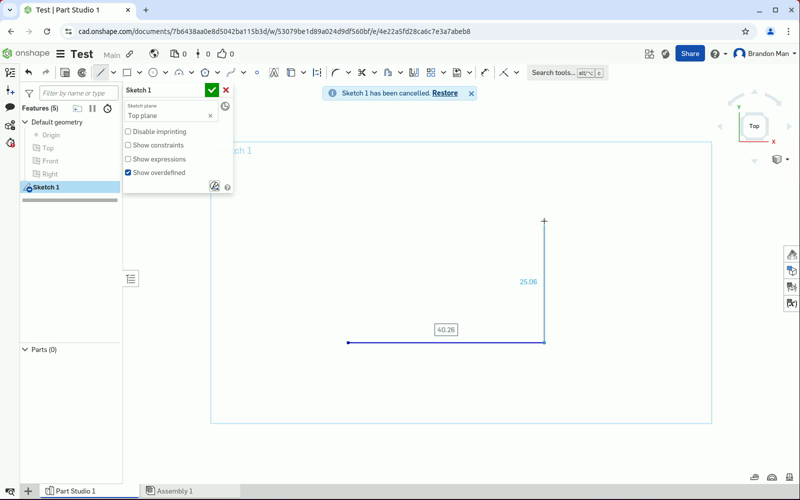
key_up(shift)
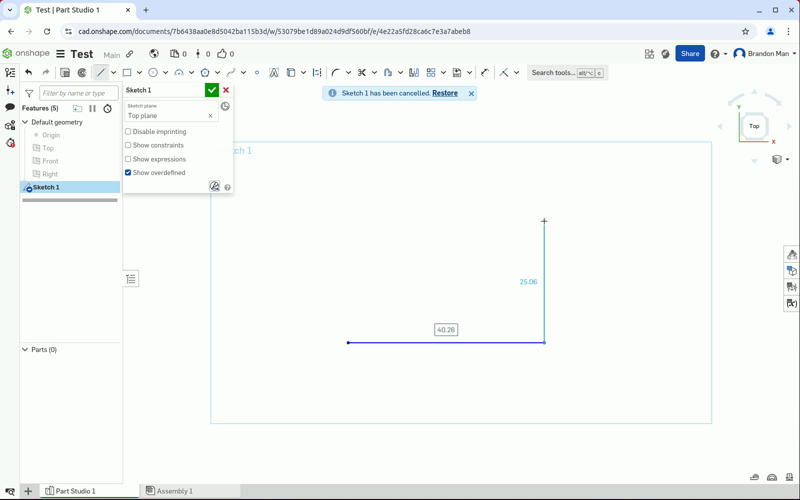
key_down(shift)
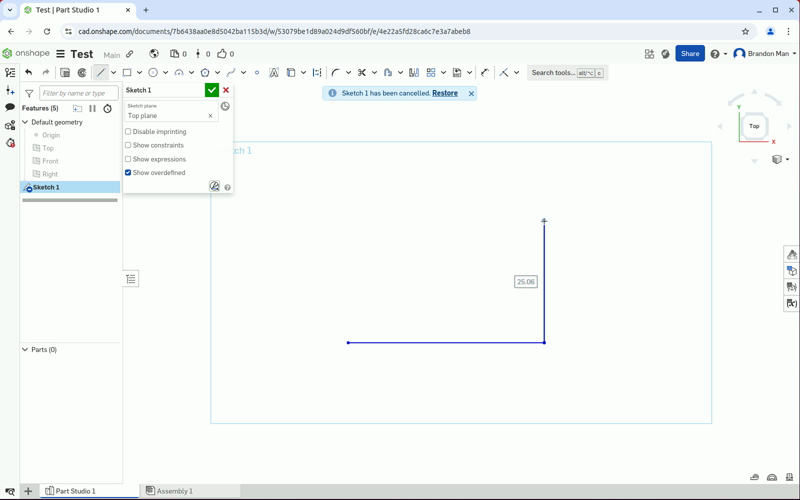
mouse_move(348, 220)
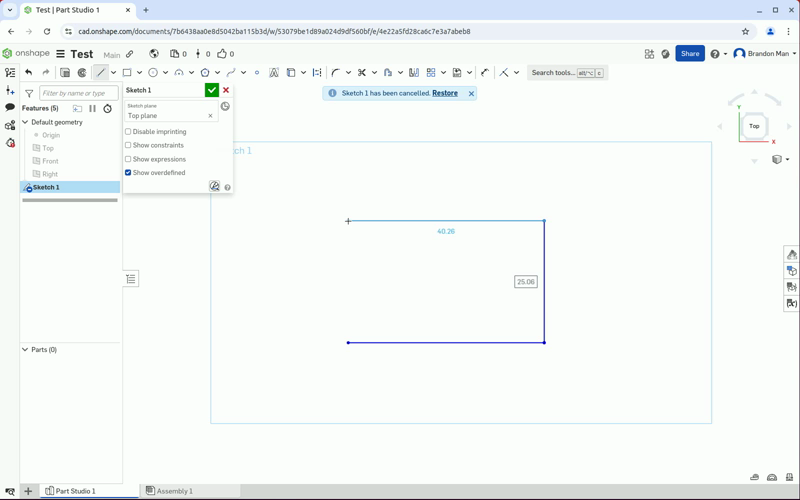
click(348, 220)
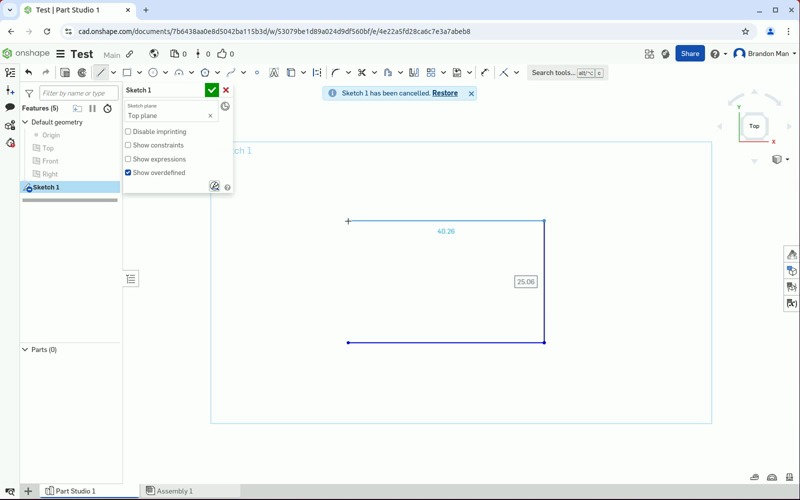
key_up(shift)
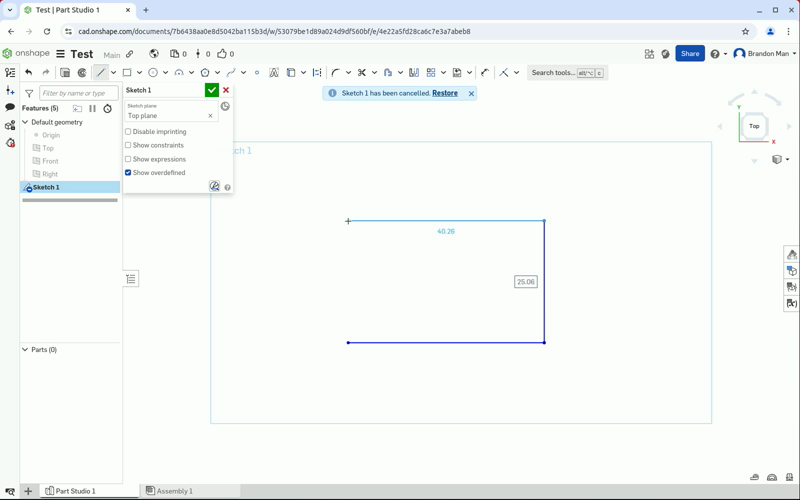
key_down(shift)
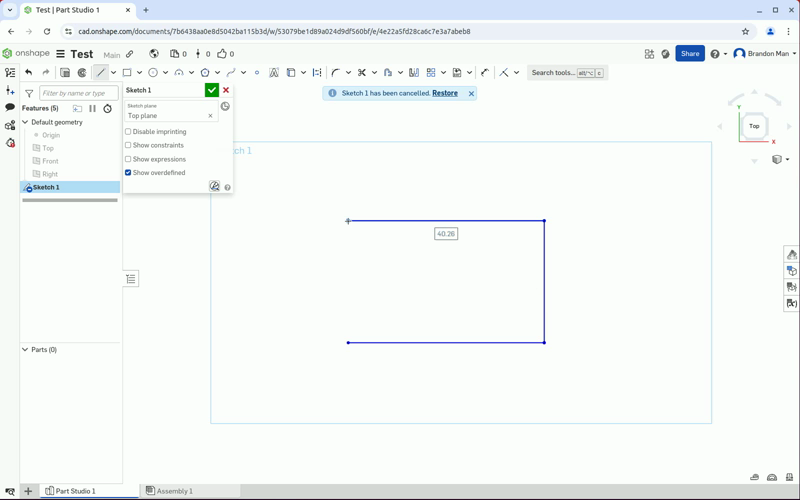
mouse_move(348, 342)
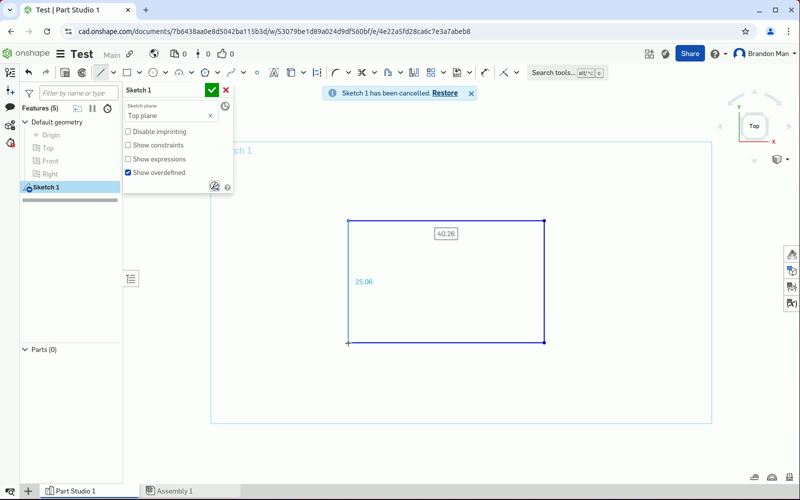
key_up(shift)
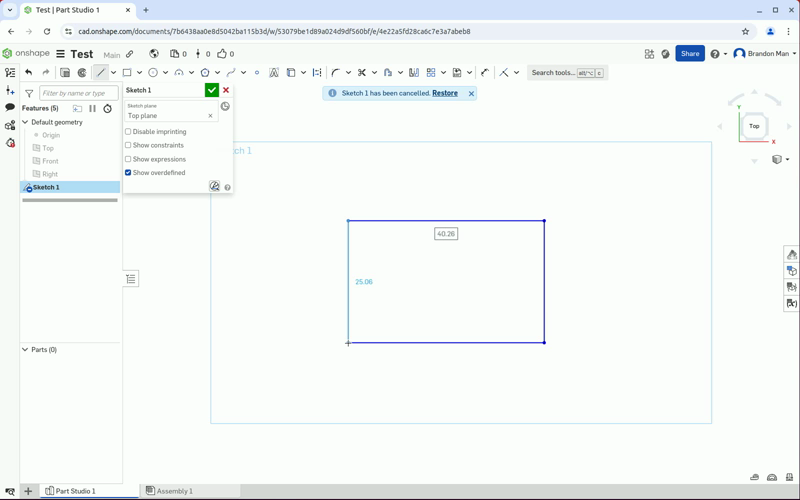
click(348, 342)
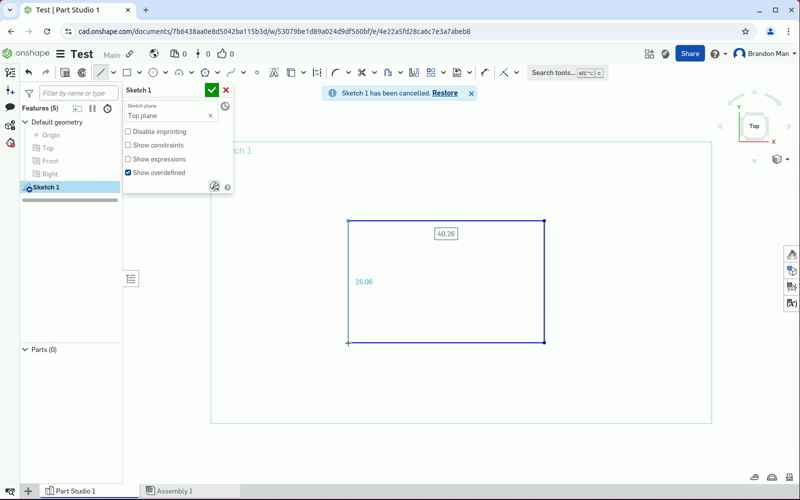
key(esc)
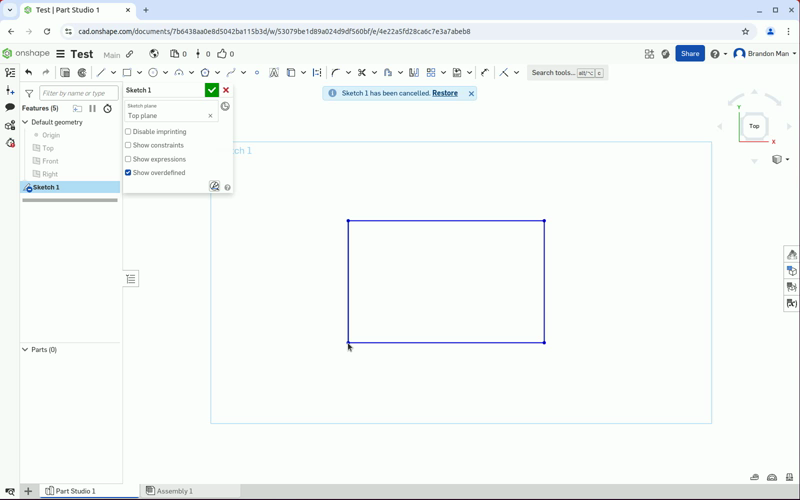
mouse_move(442, 242)
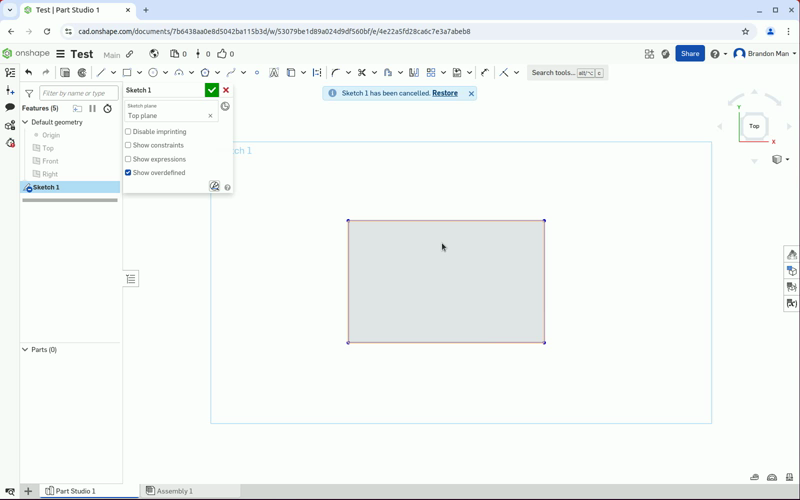
click(442, 242)
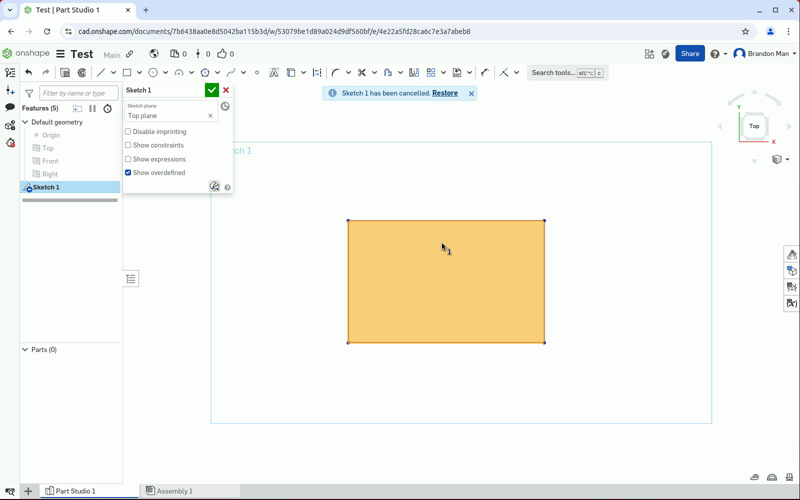
mouse_move(73, 352)
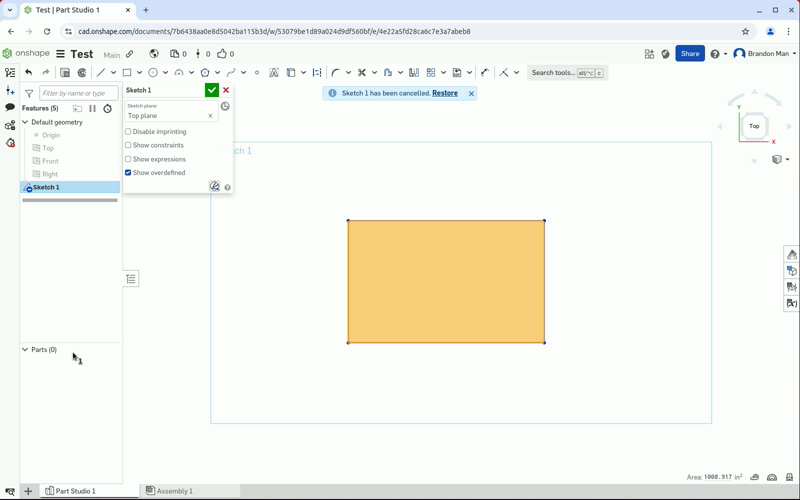
key(shift+y)
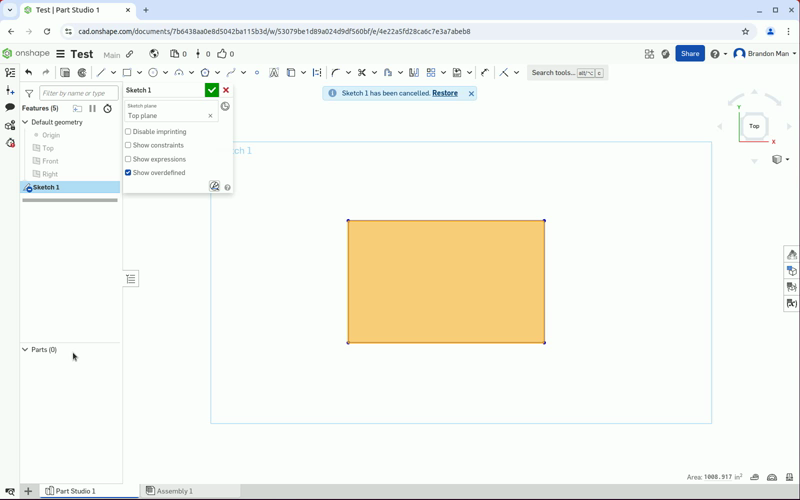
key(shift+e)
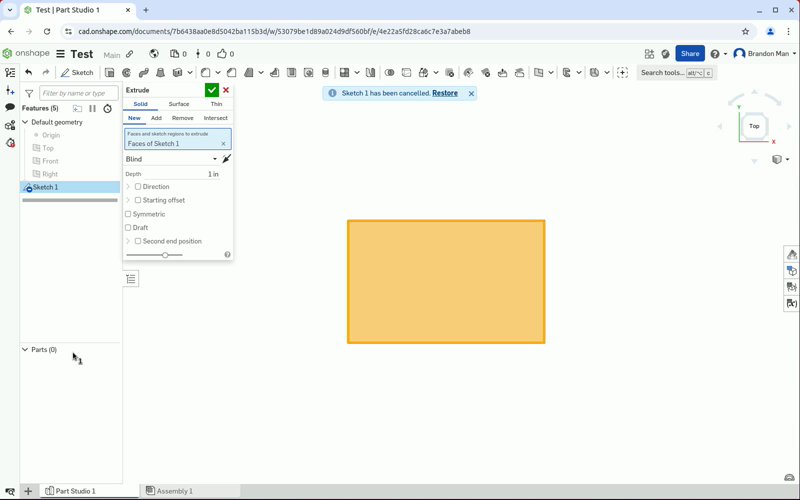
mouse_move(143, 106)
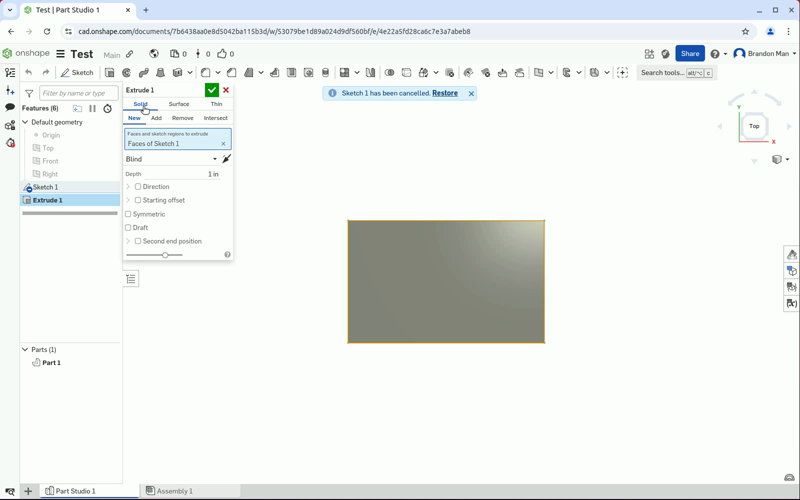
click(143, 106)
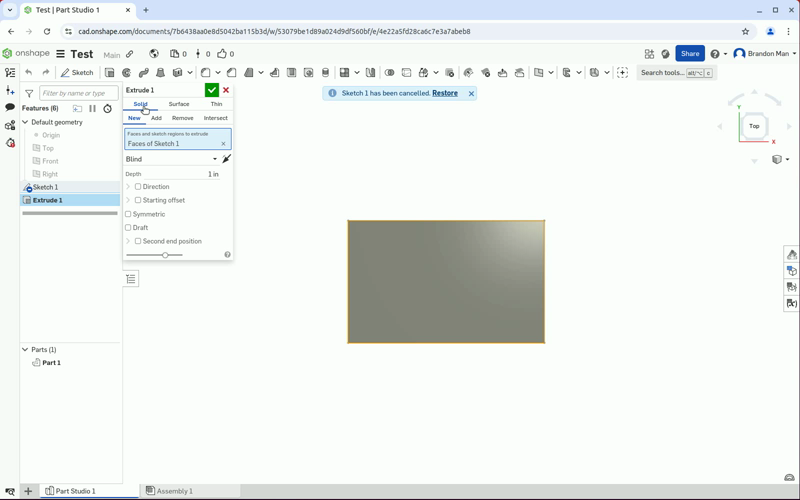
mouse_move(137, 120)
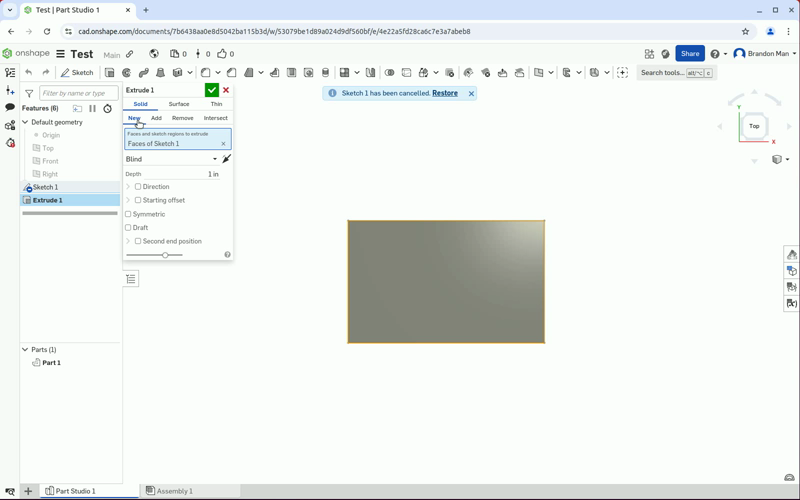
click(137, 120)
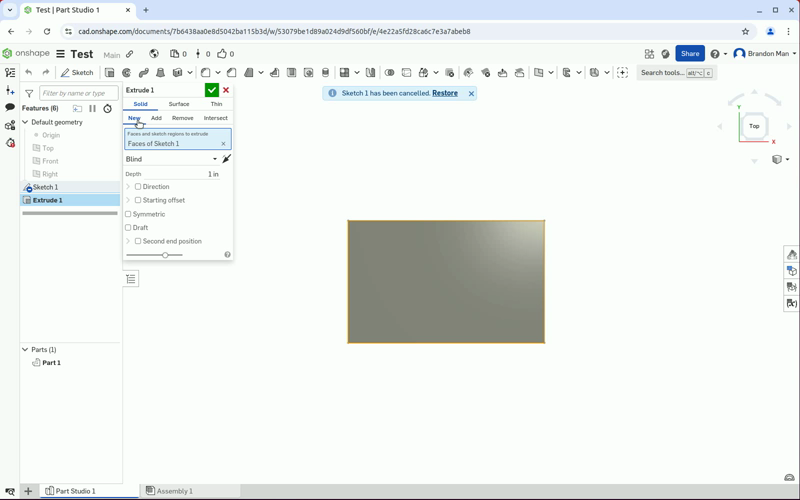
key(tab, 4)
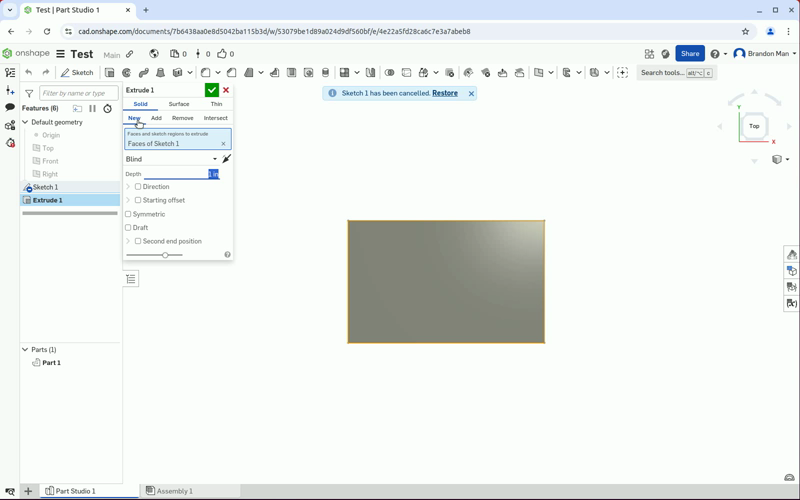
text(7.703)
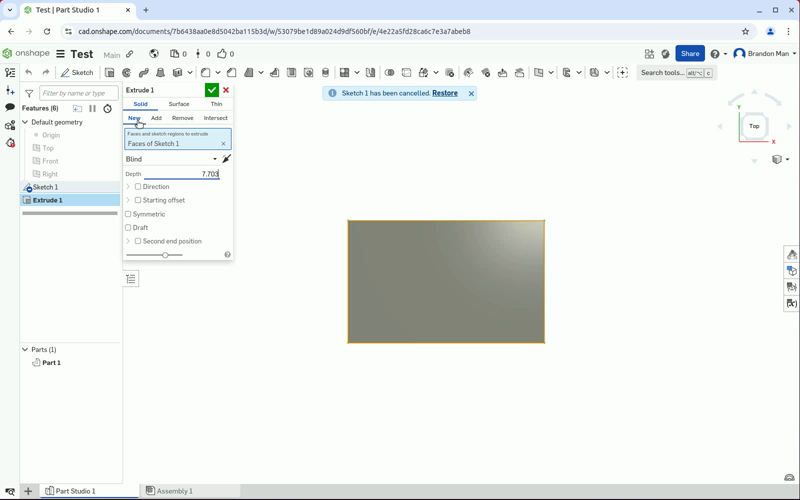
key(enter)
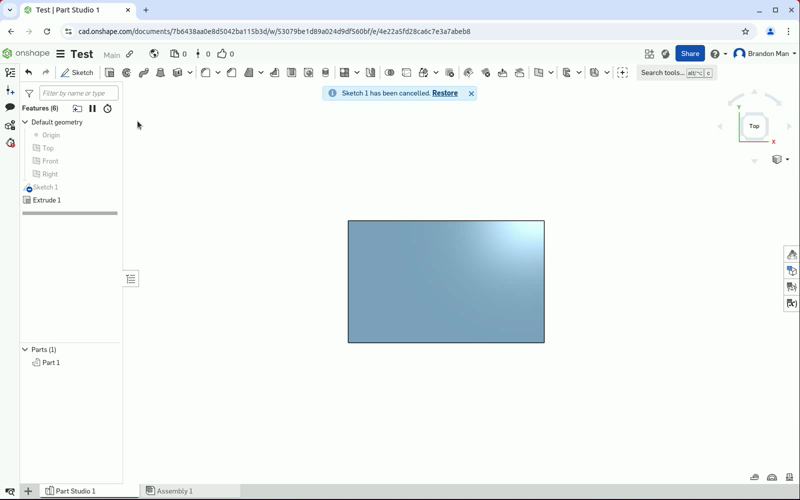
key(shift+h)
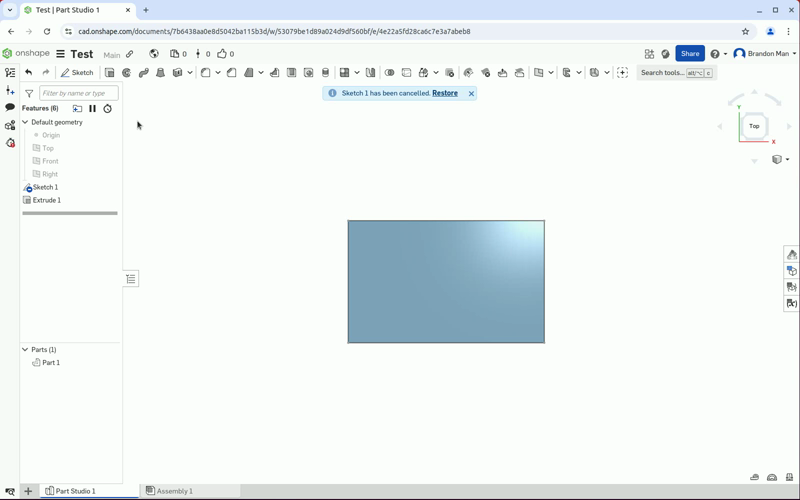
key(shift+h)
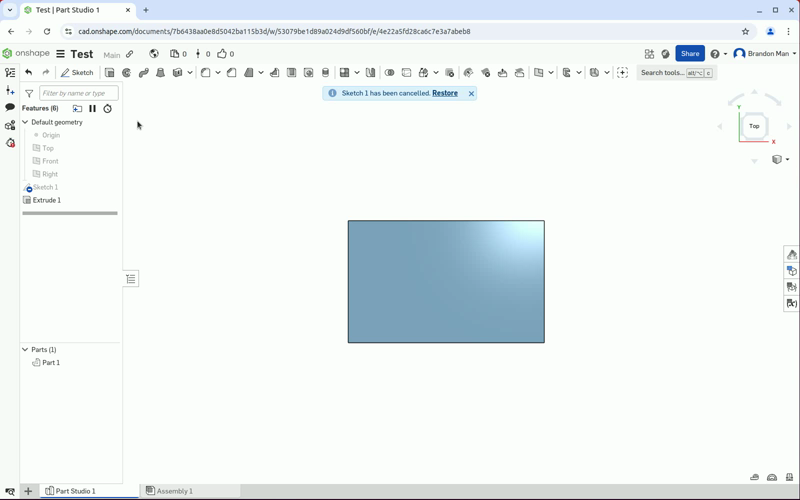
mouse_move(73, 189)
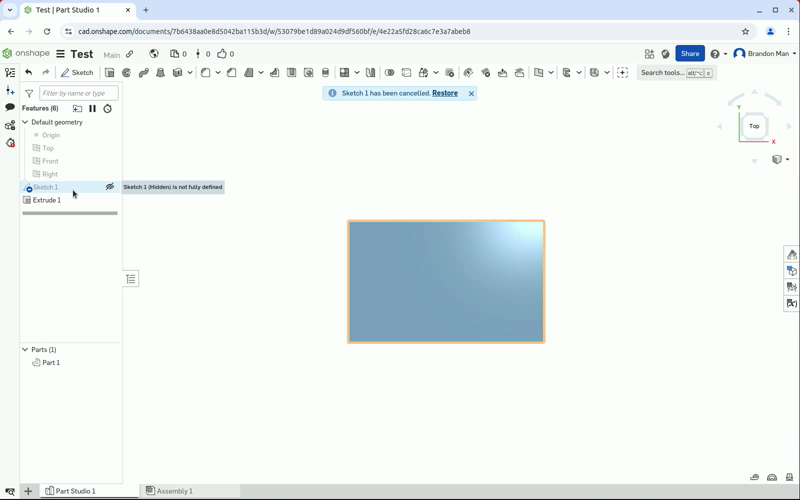
click(73, 189)
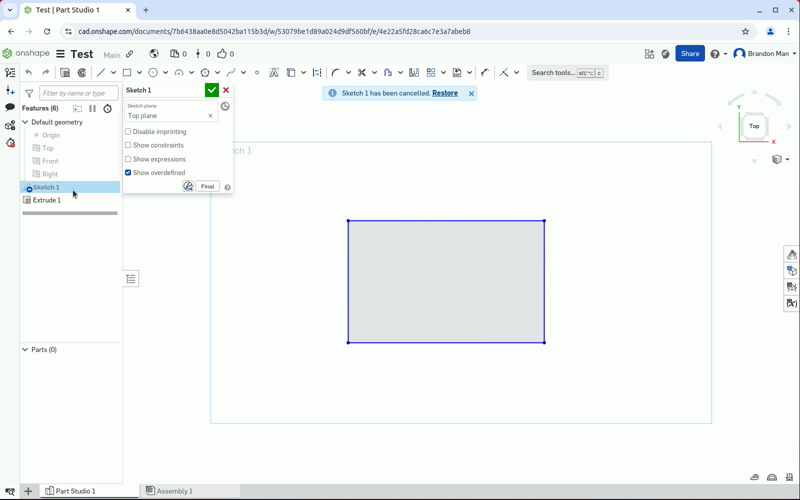
mouse_move(229, 92)
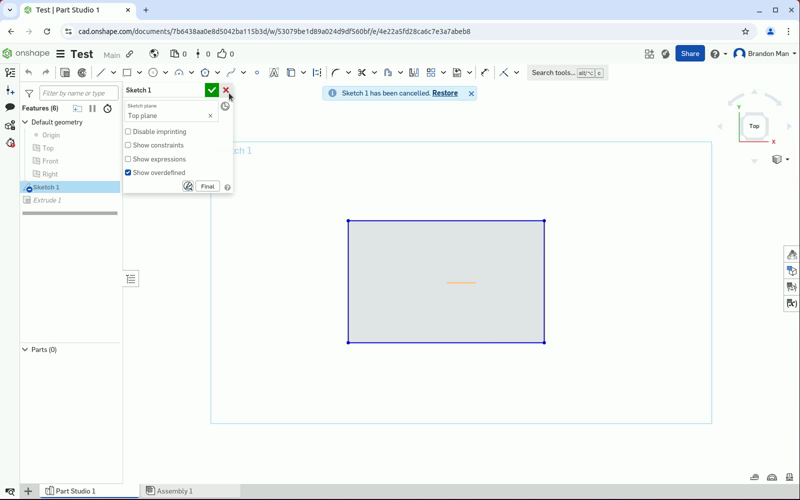
click(229, 92)
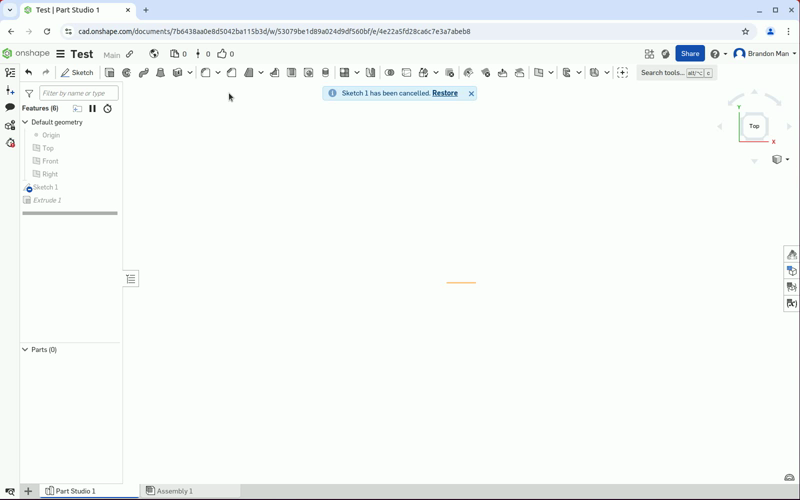
mouse_move(73, 352)
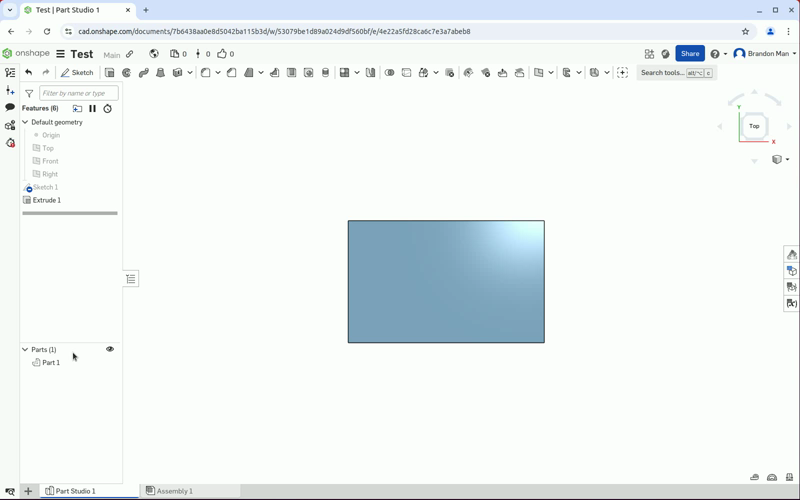
key(y)
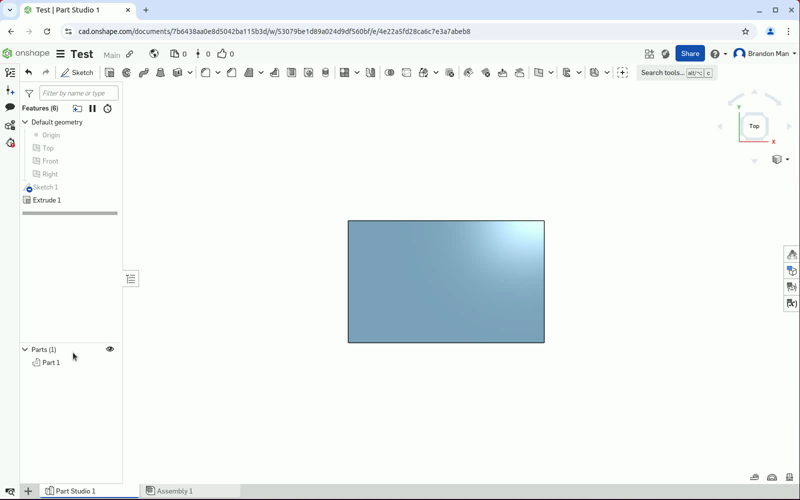
key(shift+p)
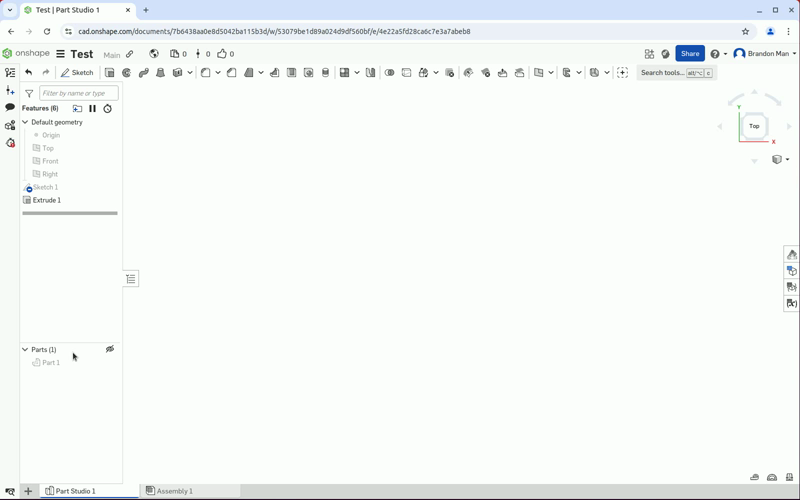
key(space)
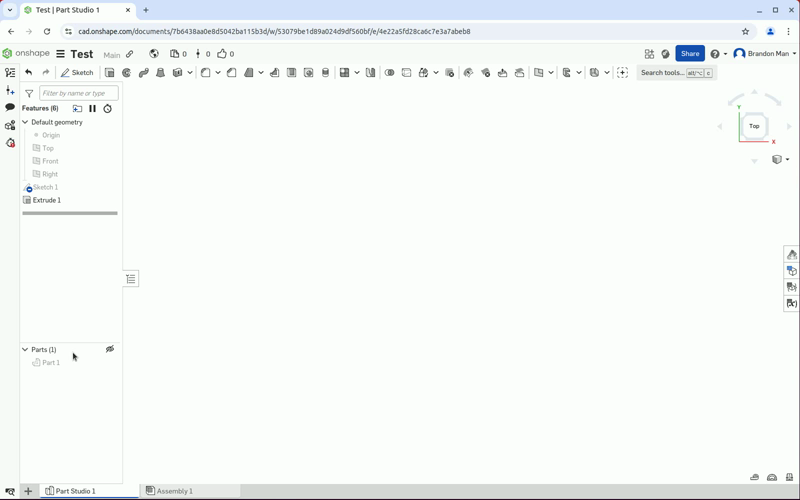
key_down(shift)
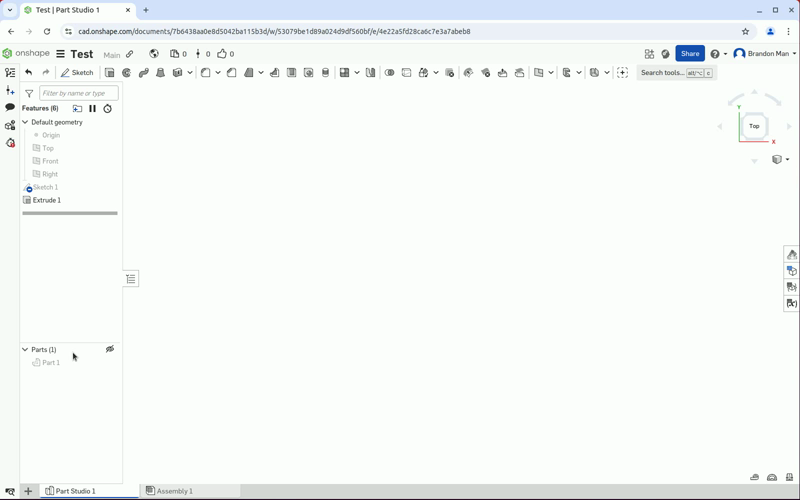
key(up)
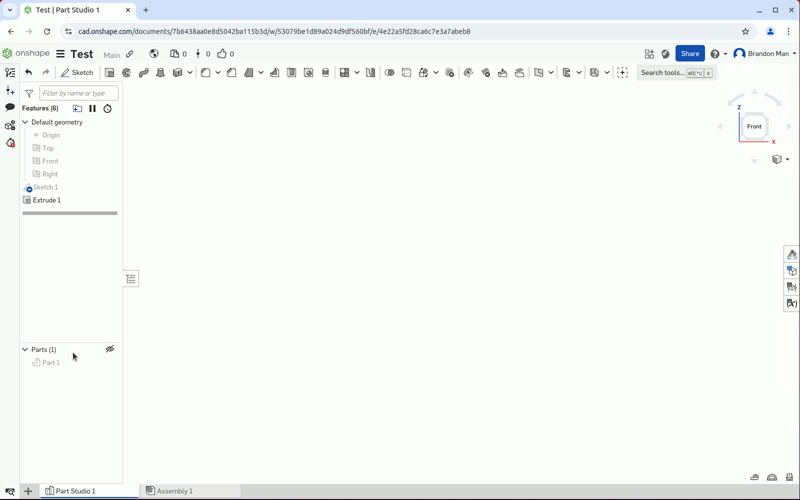
key_up(shift)
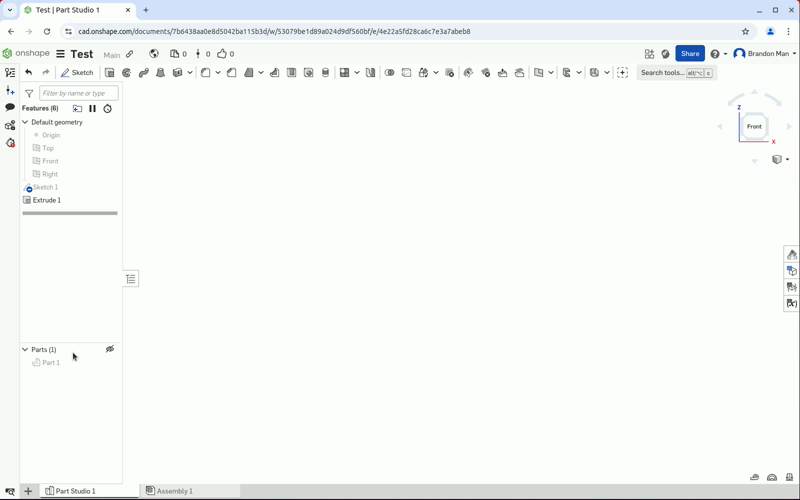
mouse_move(73, 352)
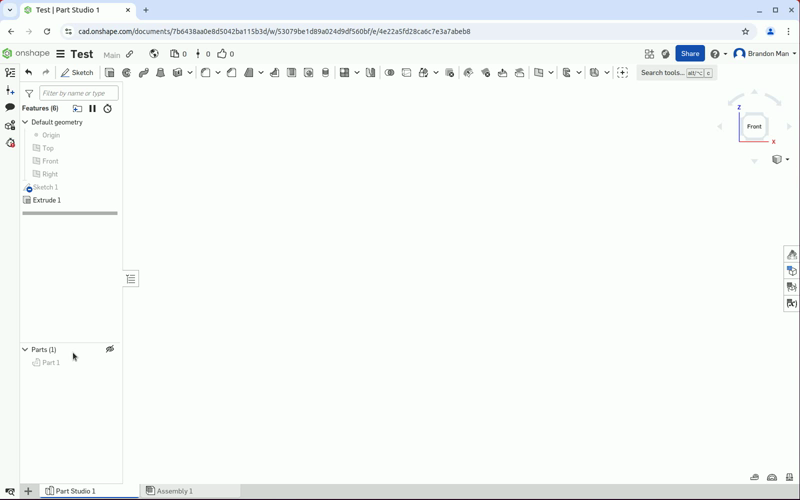
key(shift+y)
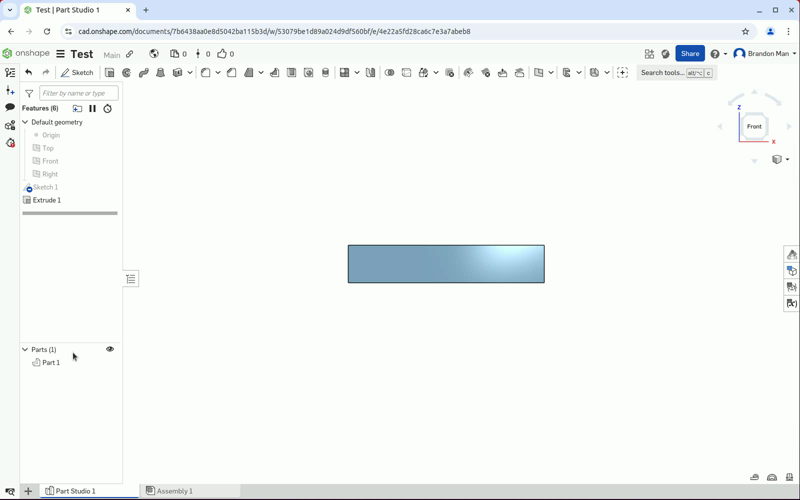
mouse_move(541, 75)
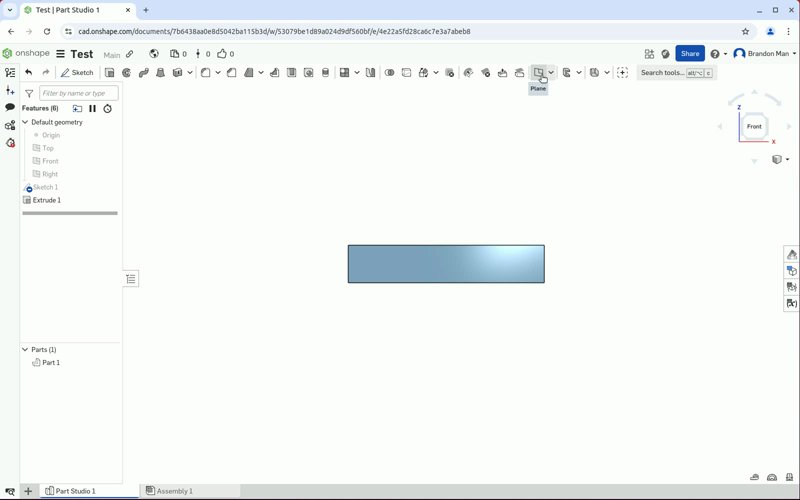
click(541, 75)
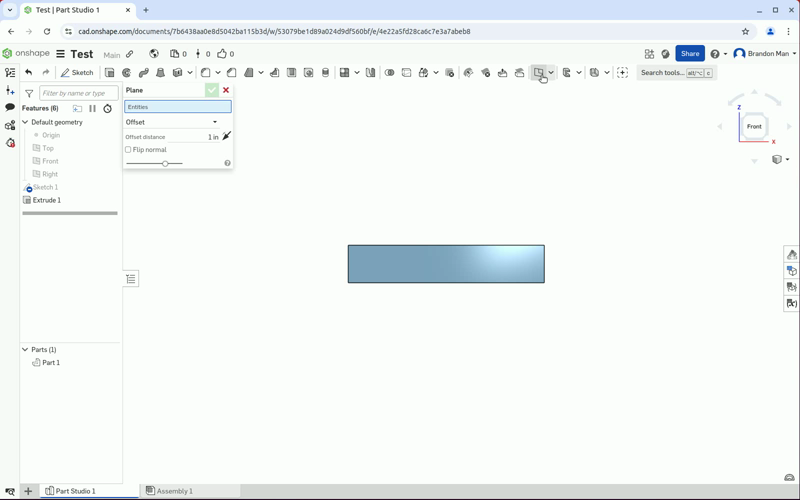
mouse_move(73, 163)
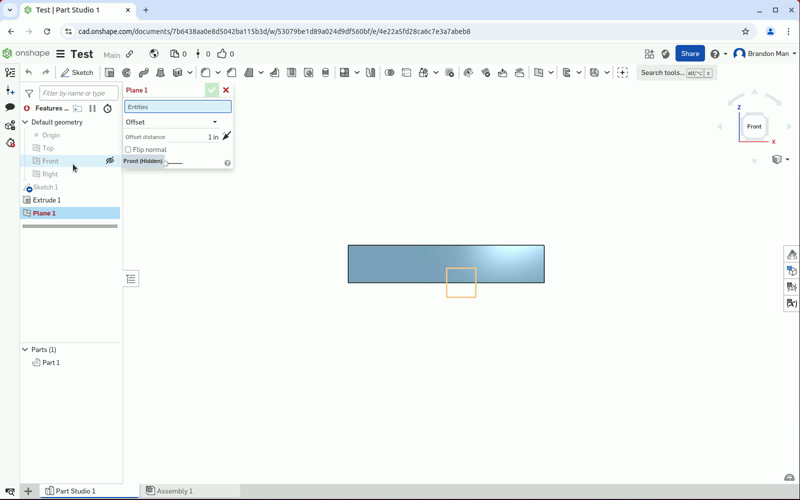
click(73, 163)
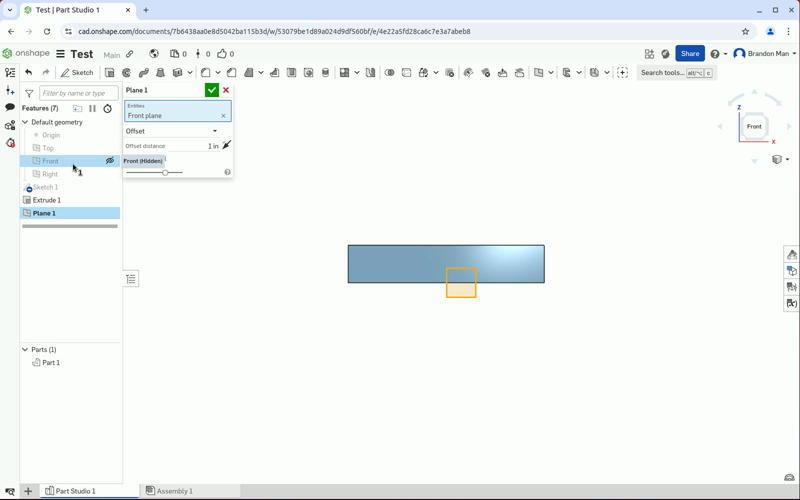
key(tab, 2)
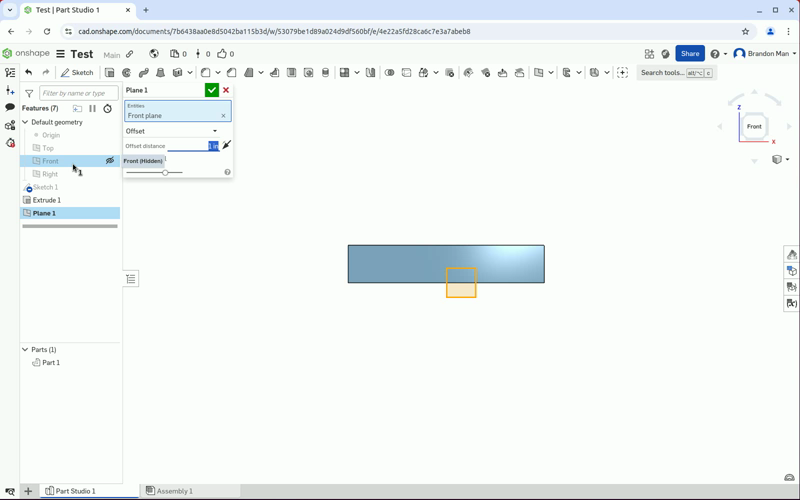
text(12.263)
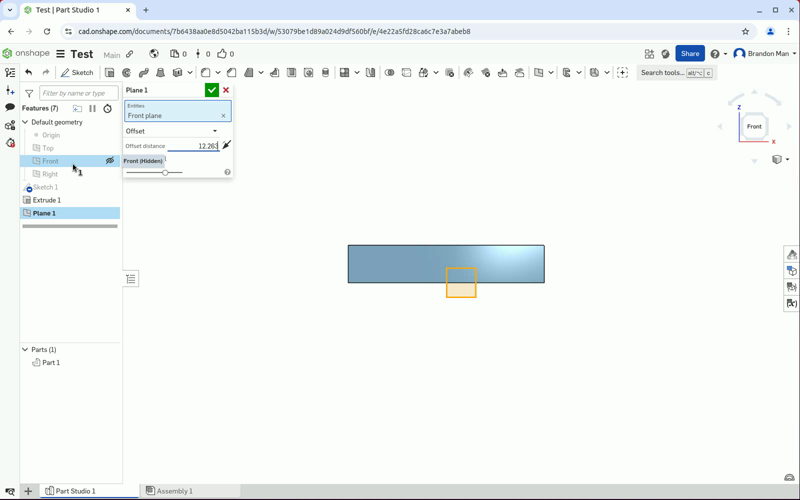
key(enter, 2)
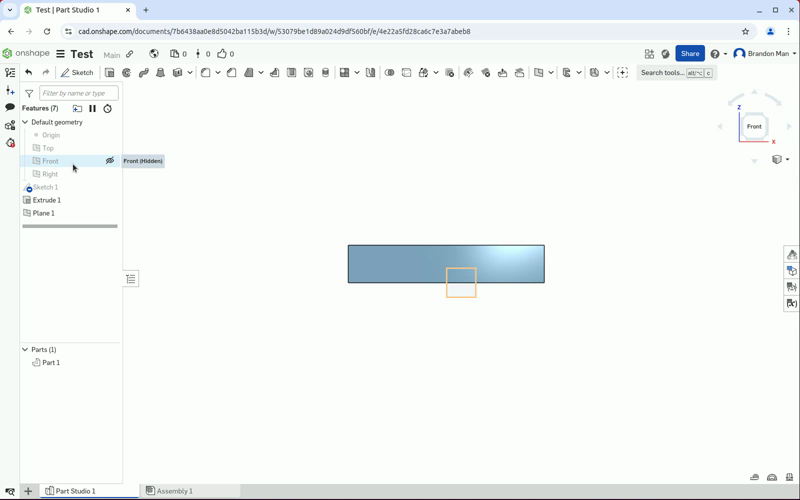
key(shift+s)
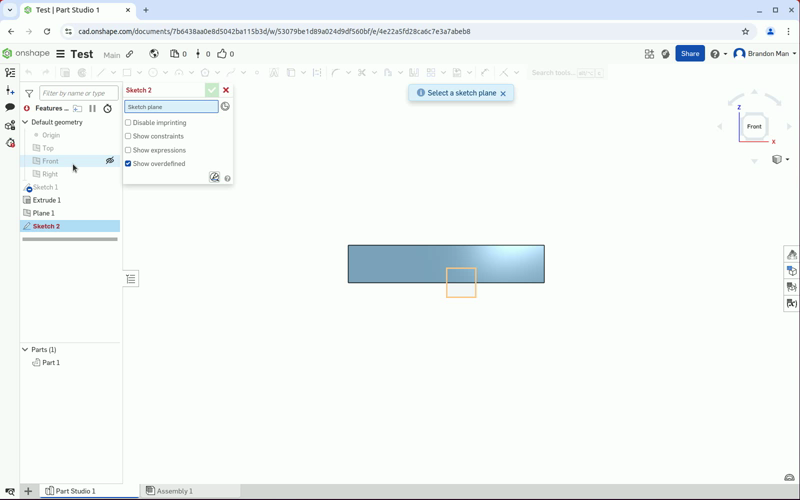
mouse_move(73, 215)
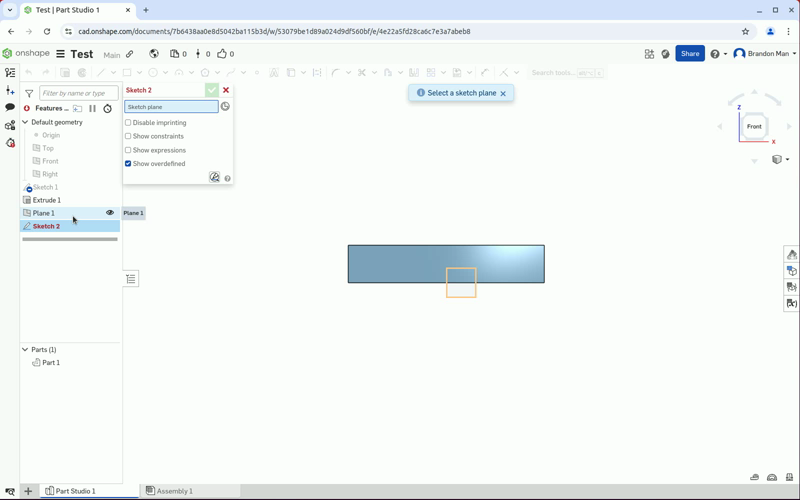
click(73, 215)
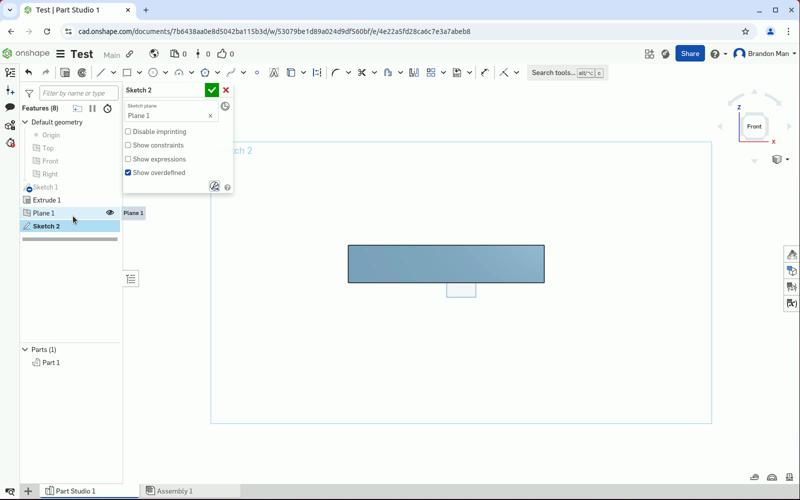
mouse_move(73, 352)
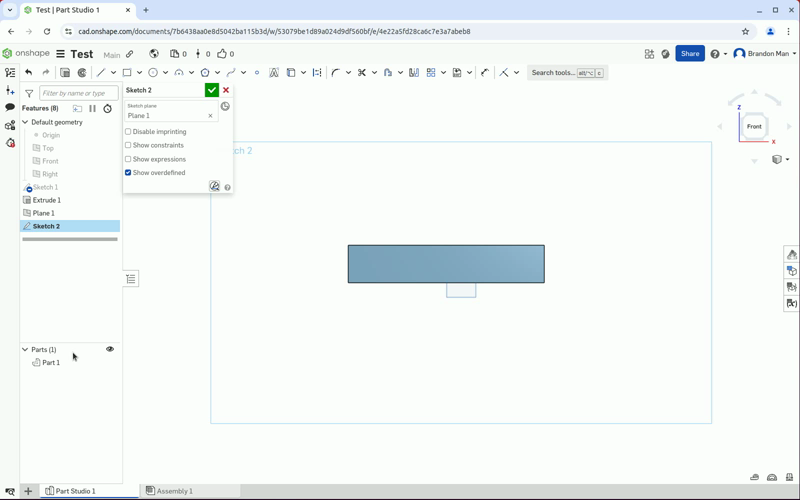
key(y)
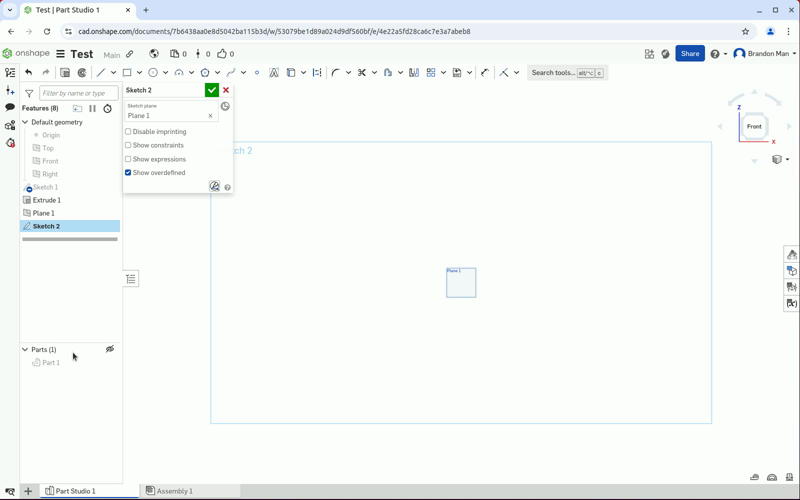
key(c)
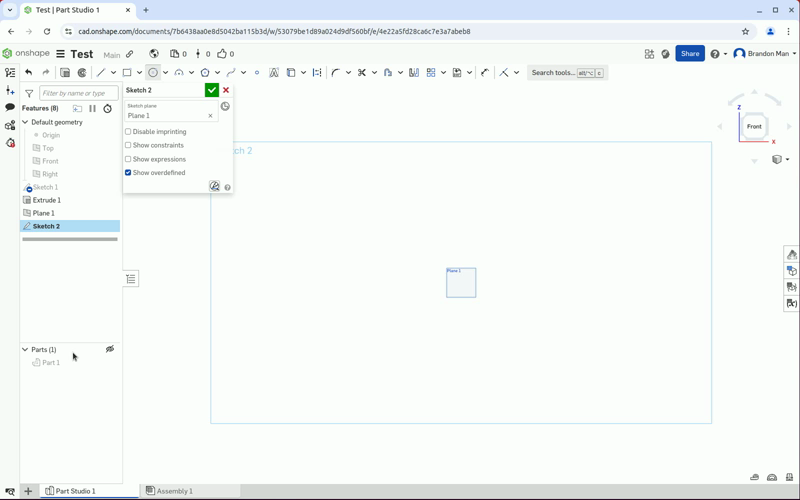
key_down(shift)
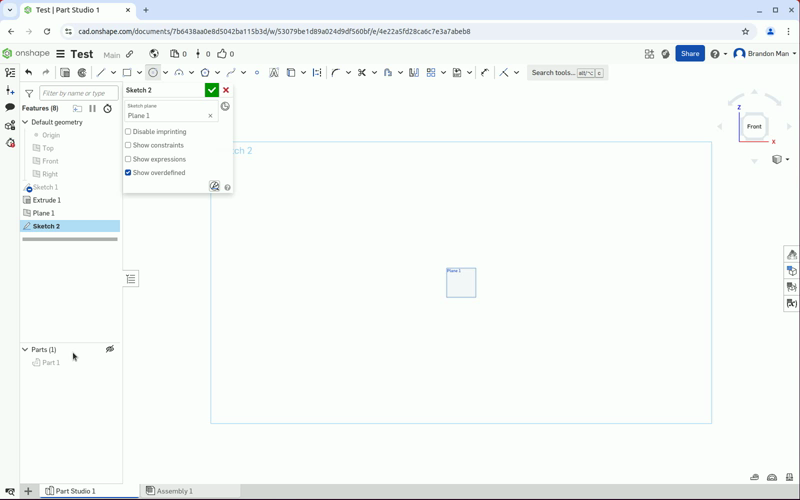
mouse_move(374, 264)
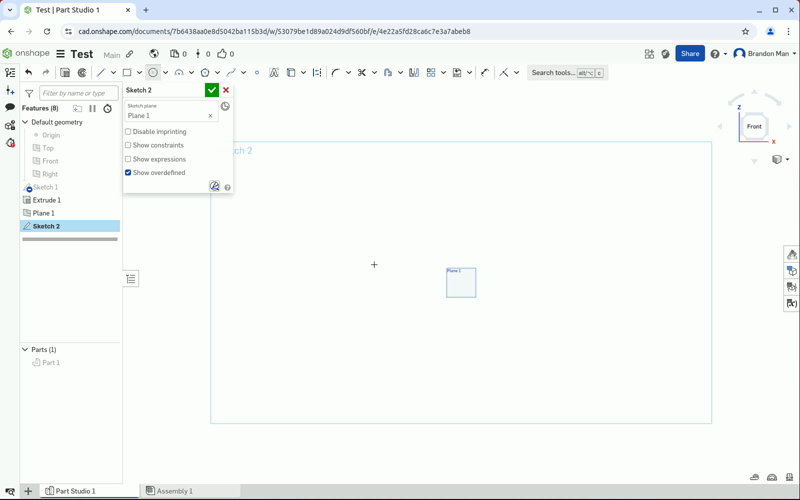
click(374, 264)
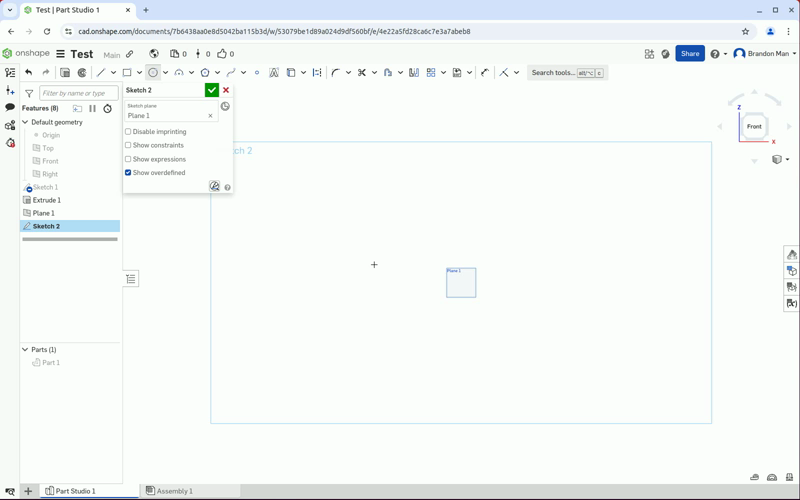
key_up(shift)
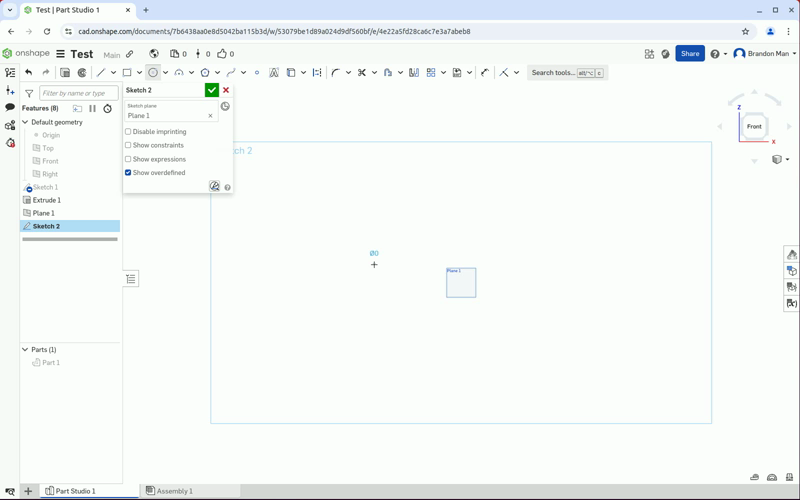
mouse_move(384, 264)
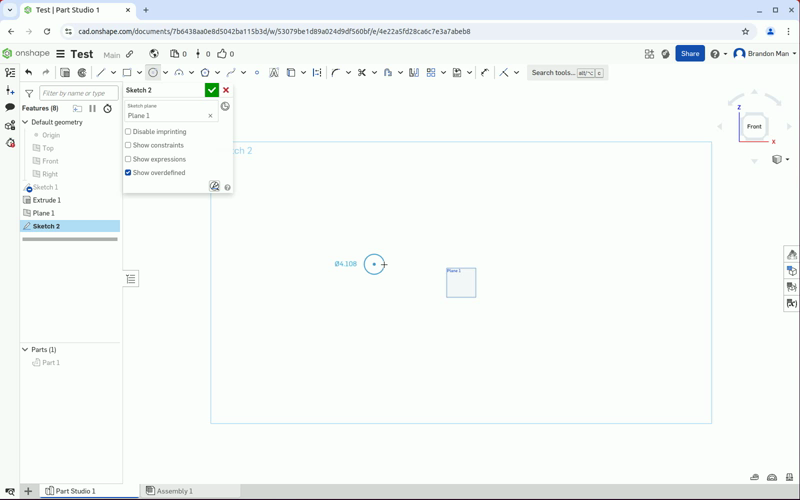
click(384, 264)
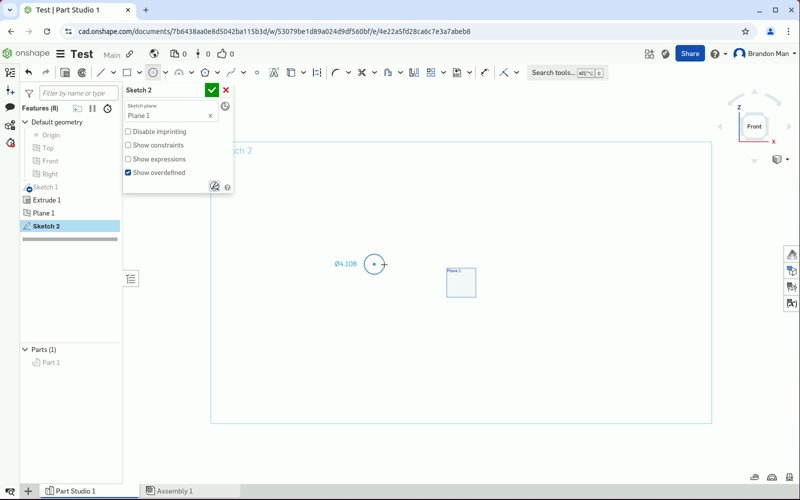
key(esc)
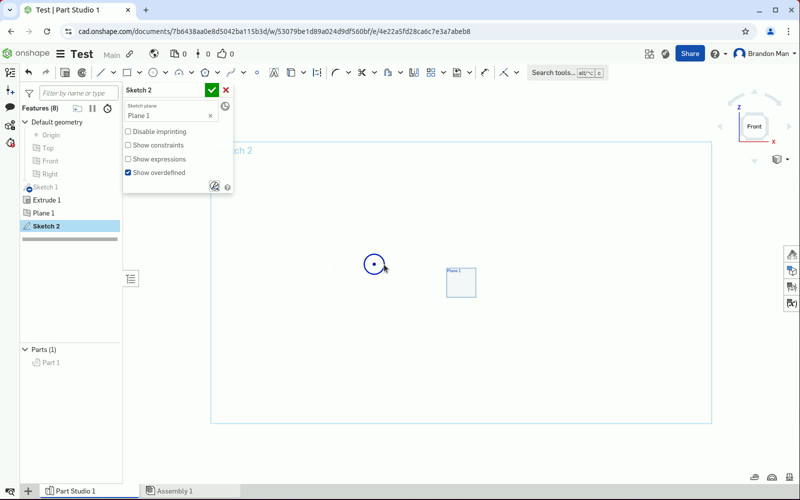
mouse_move(370, 260)
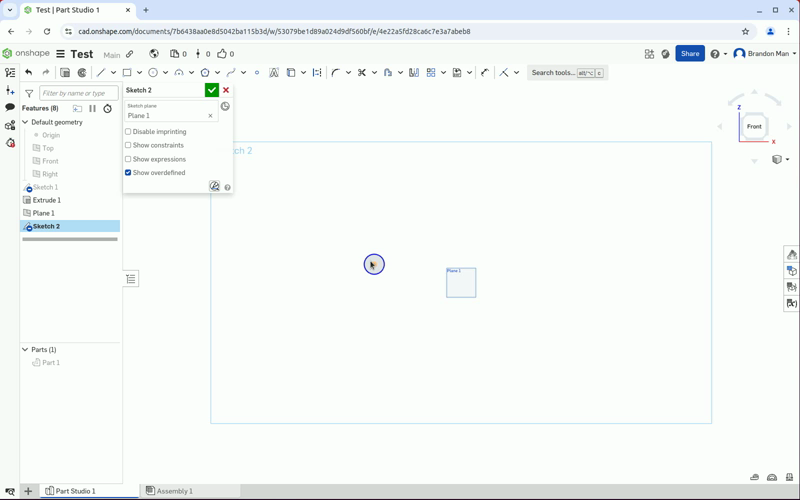
scroll(6)
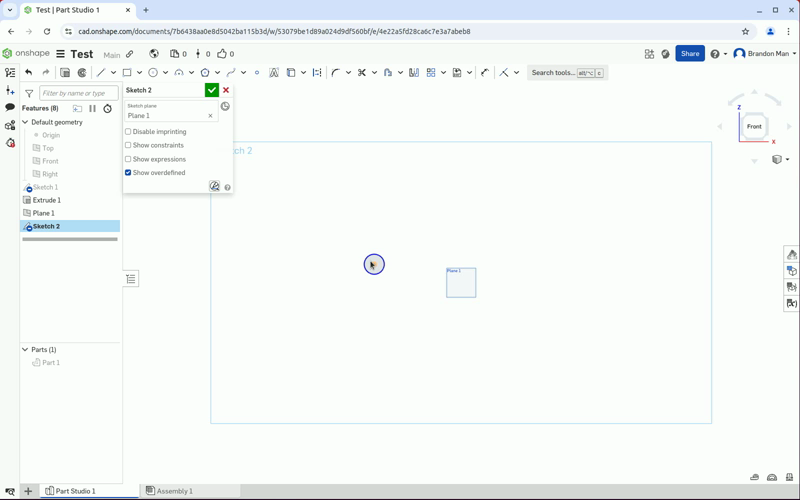
scroll(6)
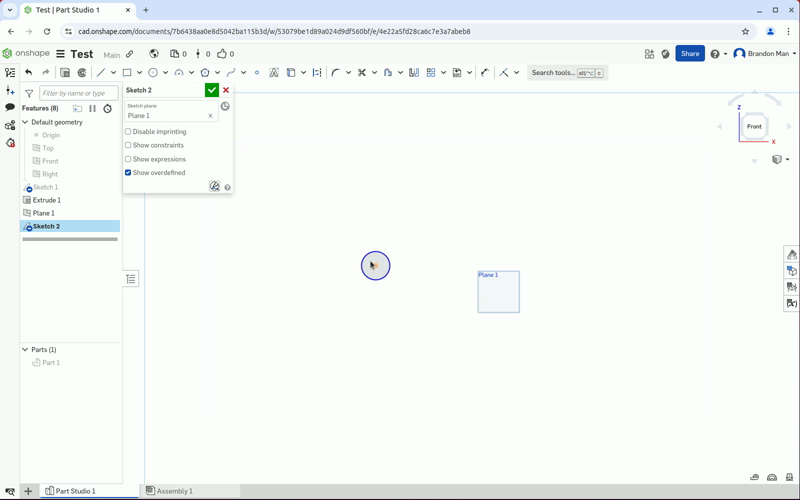
scroll(6)
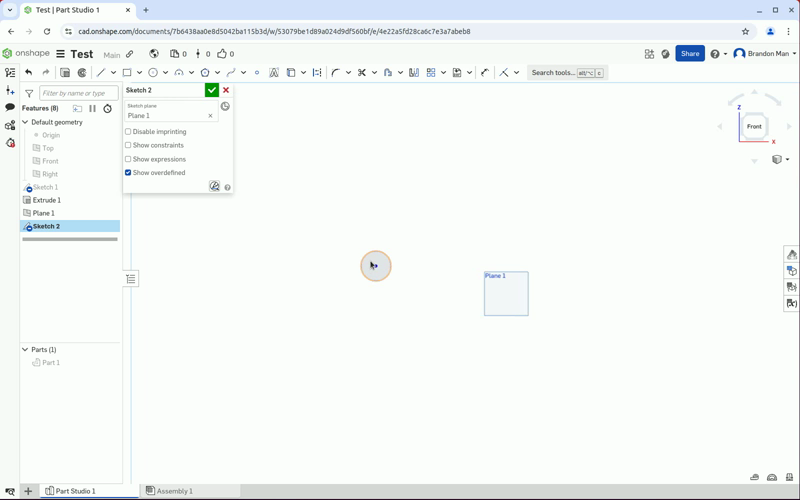
scroll(6)
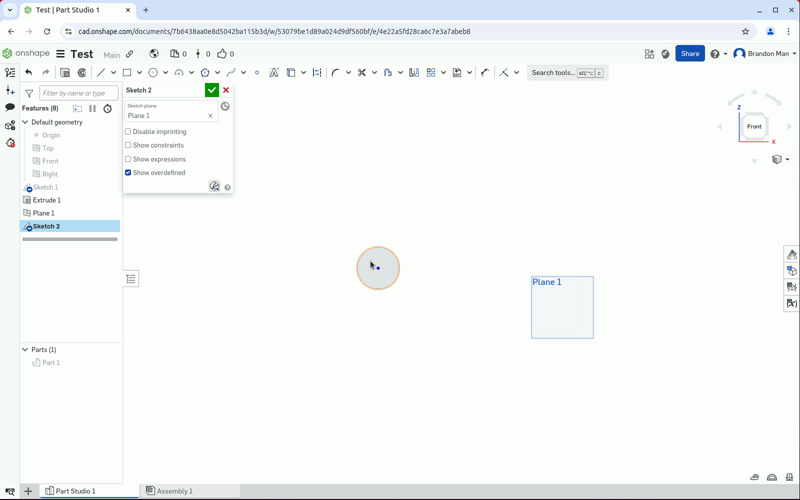
scroll(6)
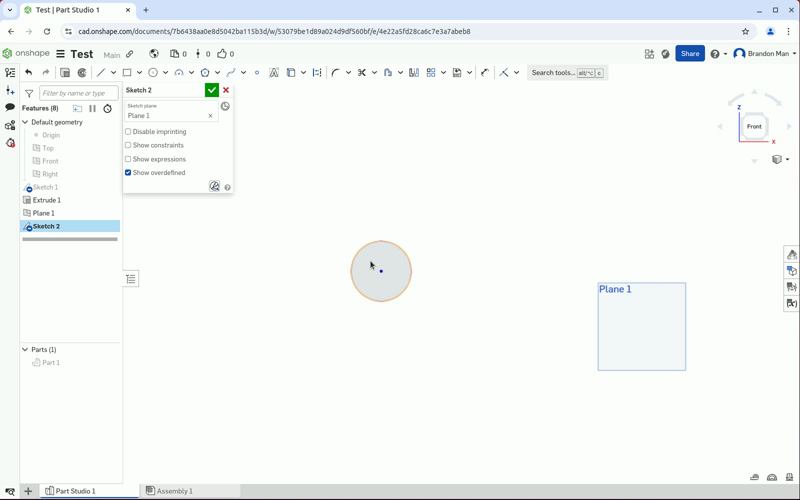
scroll(6)
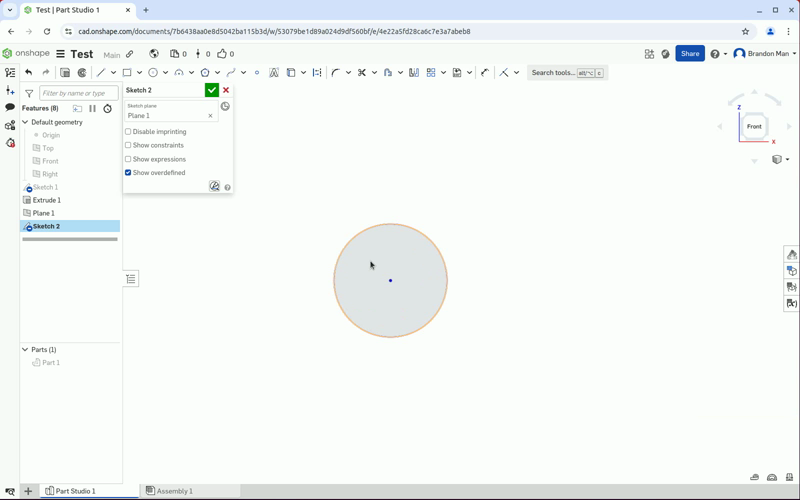
scroll(6)
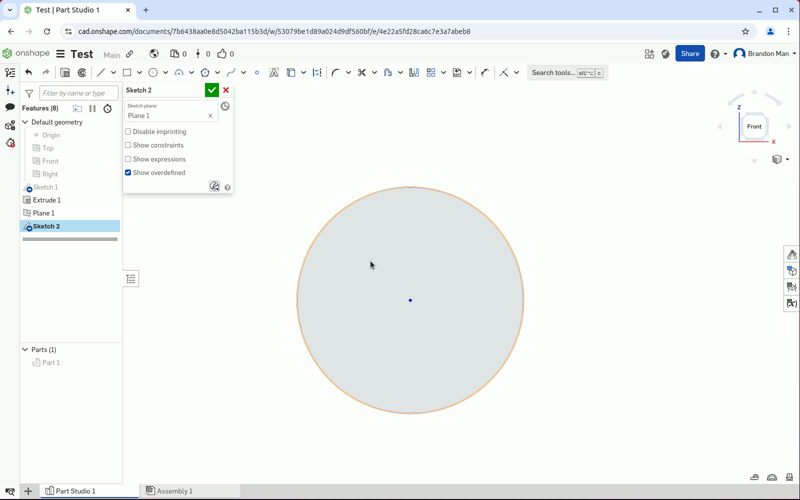
click(370, 260)
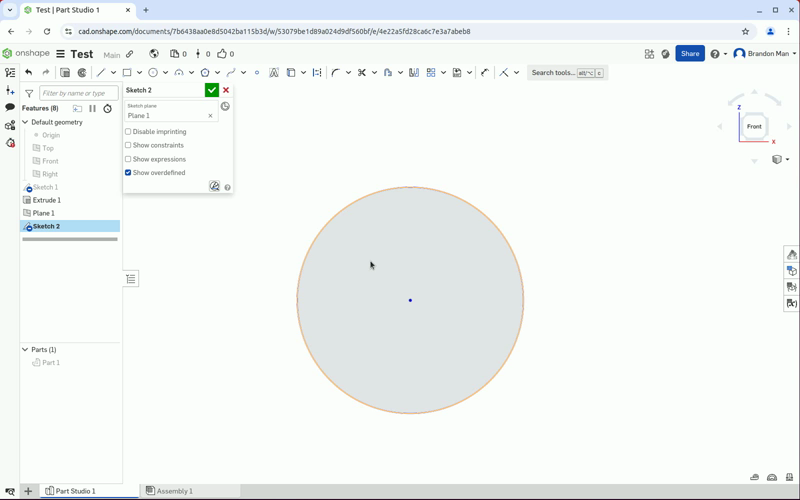
scroll(-6)
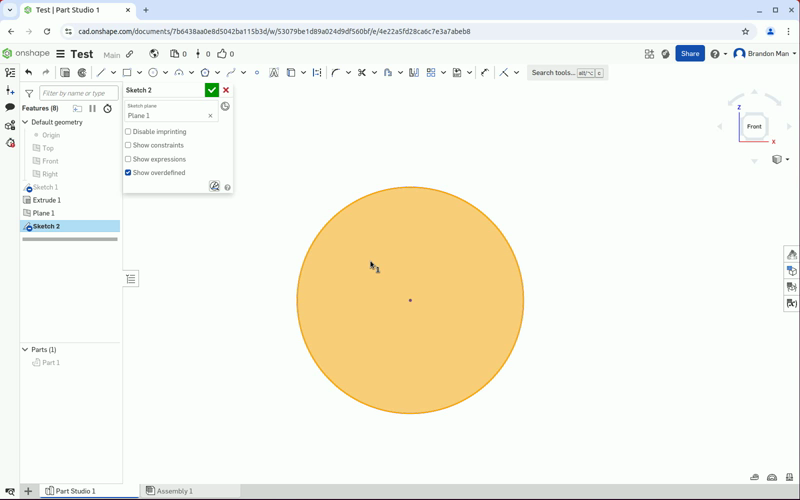
scroll(-6)
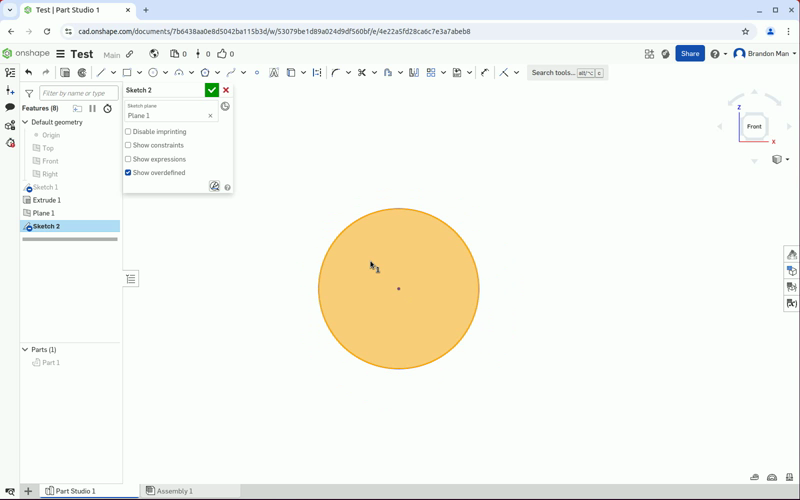
scroll(-6)
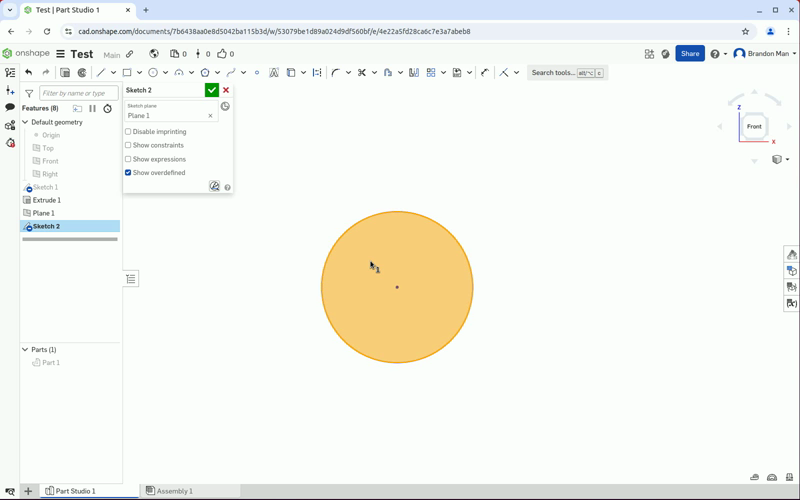
scroll(-6)
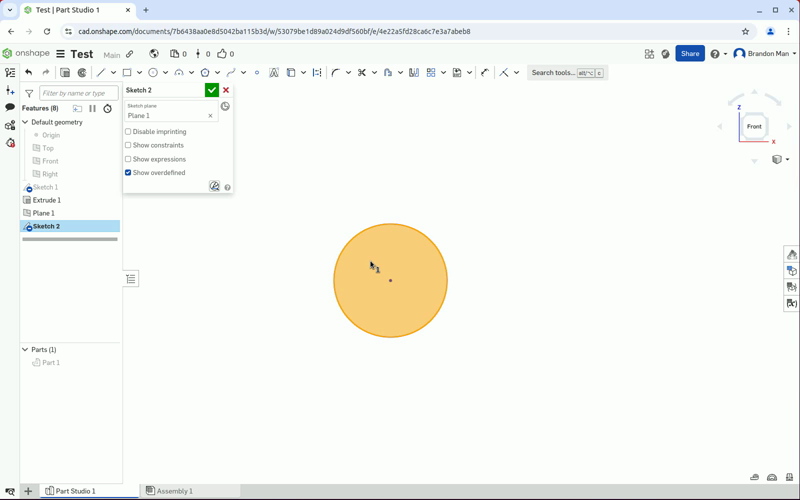
scroll(-6)
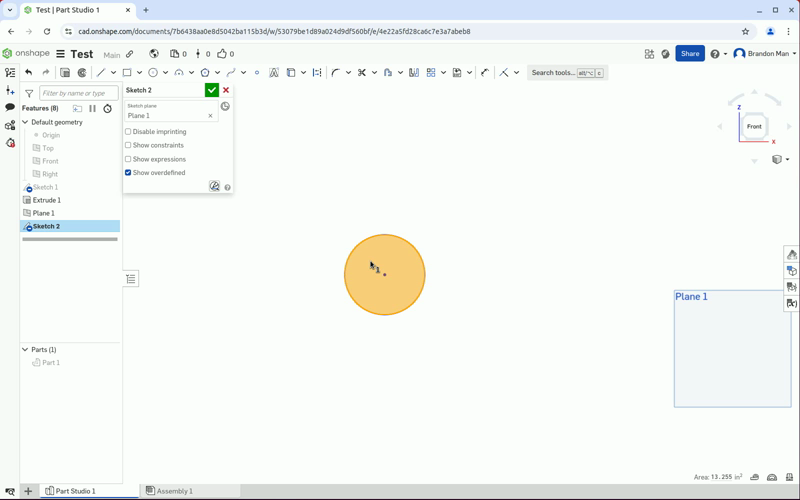
scroll(-6)
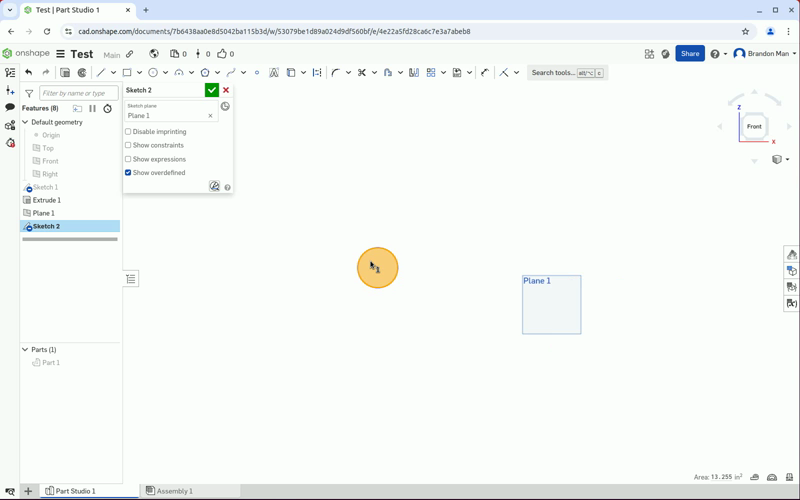
scroll(-6)
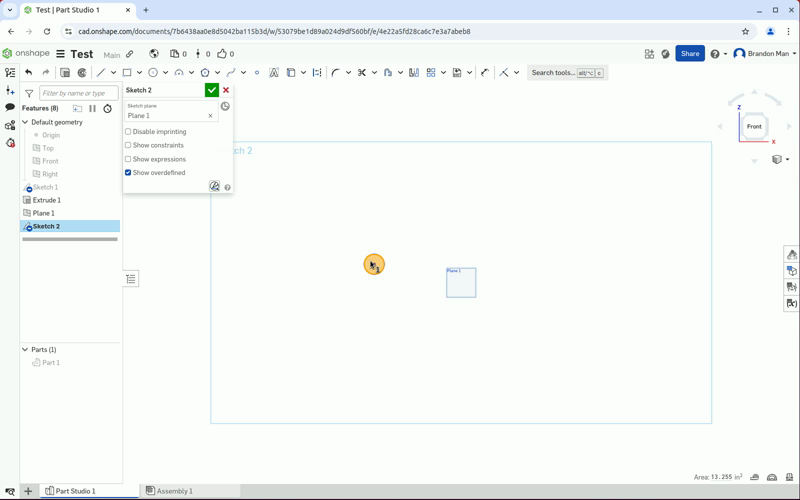
mouse_move(73, 352)
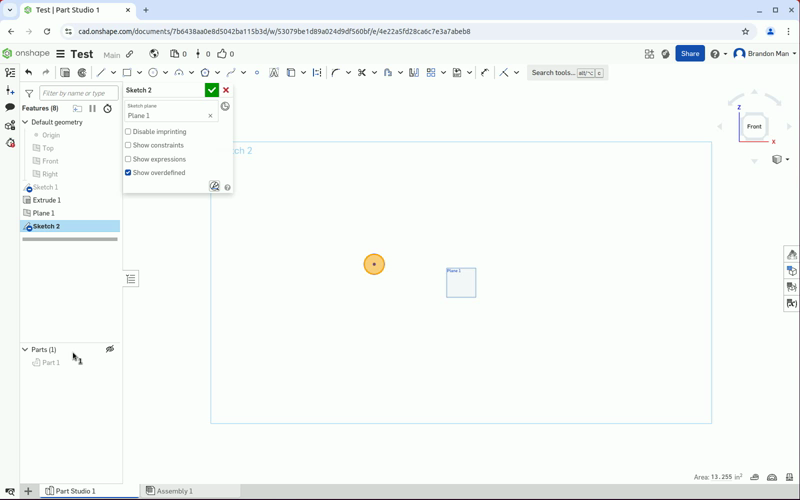
key(shift+y)
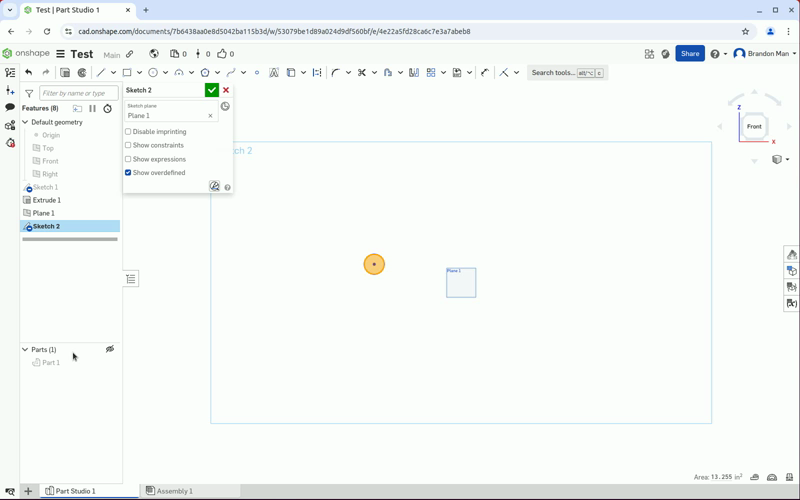
key(shift+e)
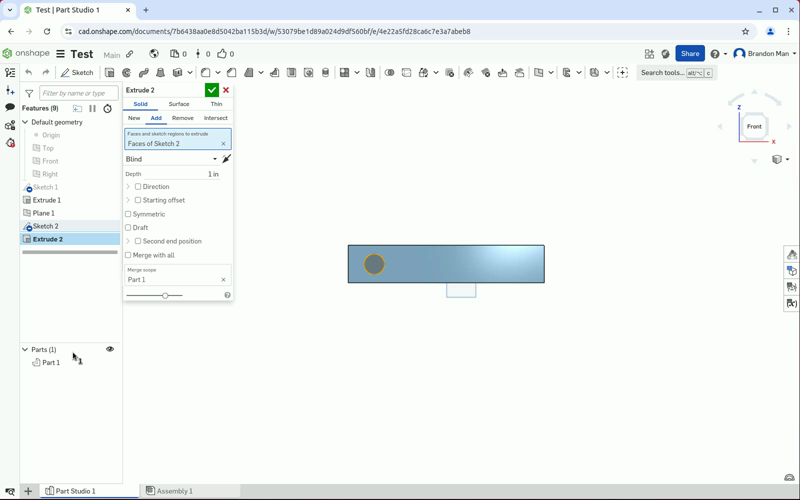
mouse_move(143, 106)
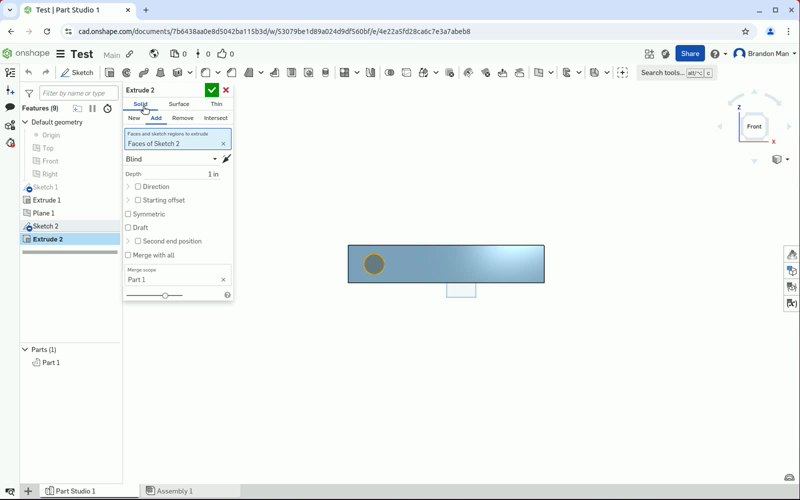
click(143, 106)
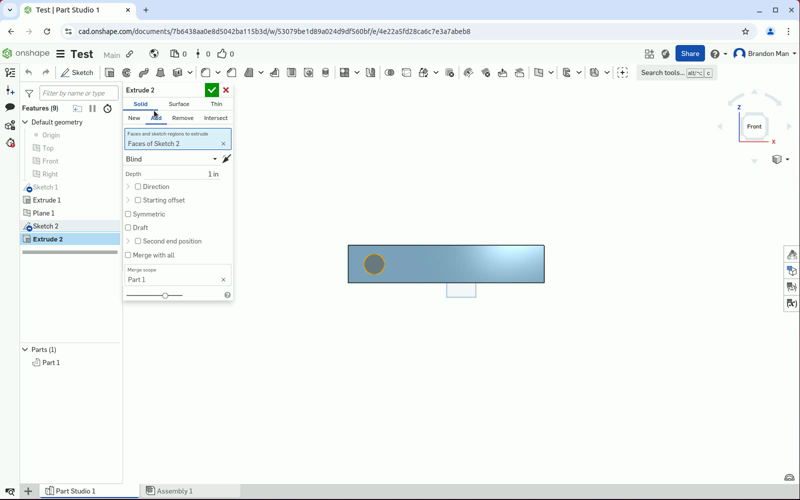
mouse_move(186, 120)
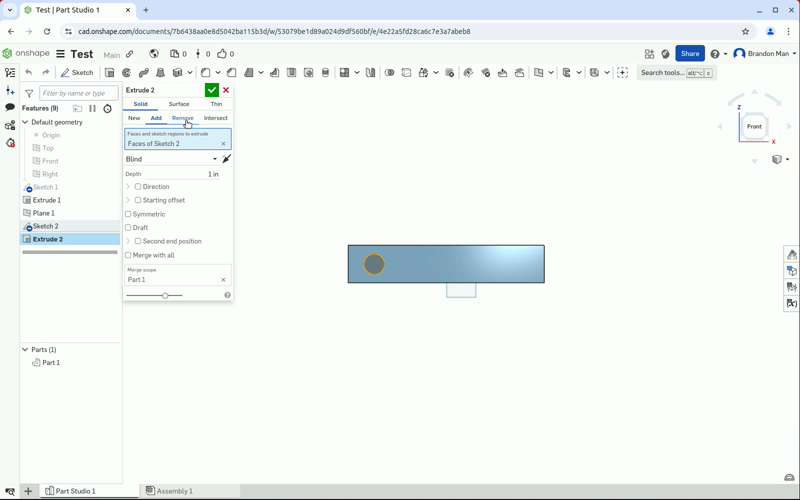
click(186, 120)
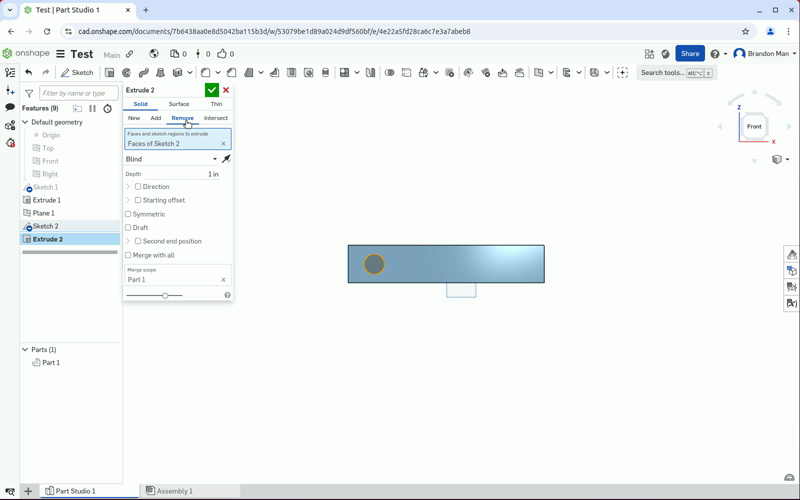
key(tab, 4)
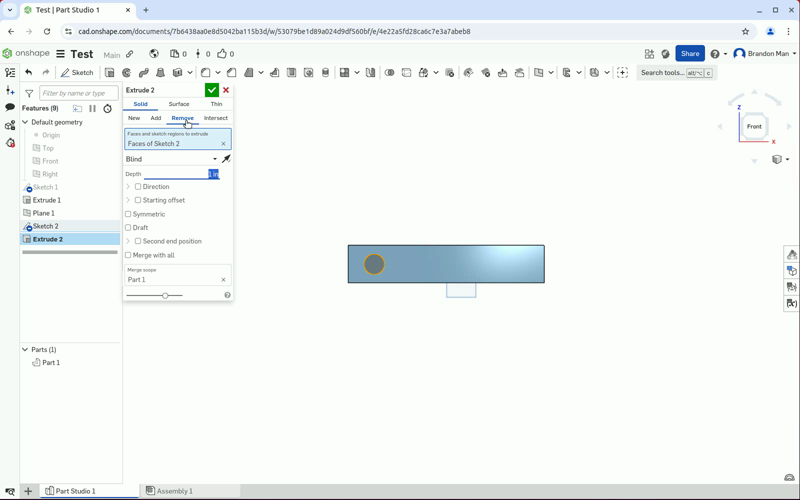
text(25.275)
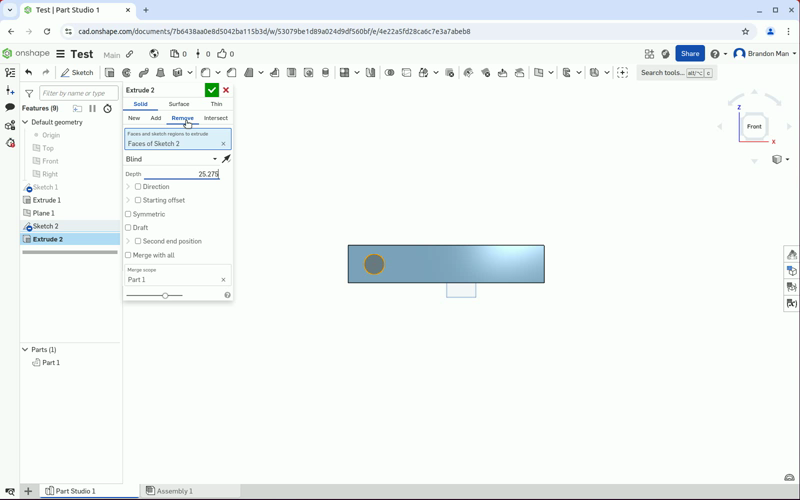
key(tab, 6)
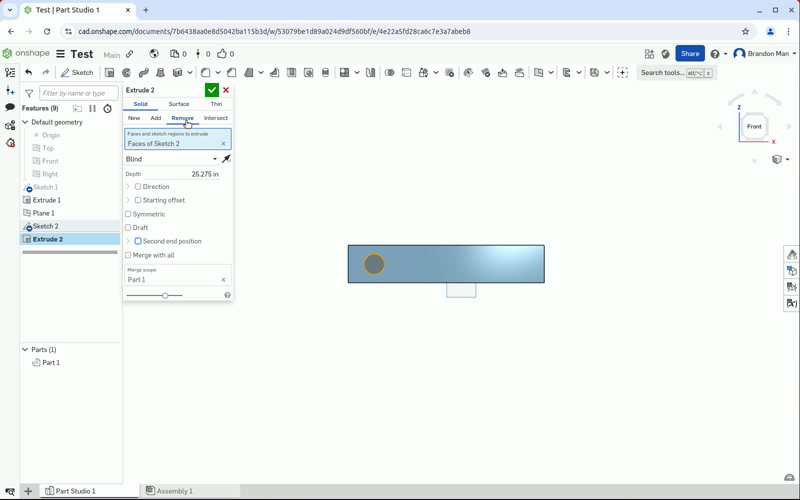
key(space)
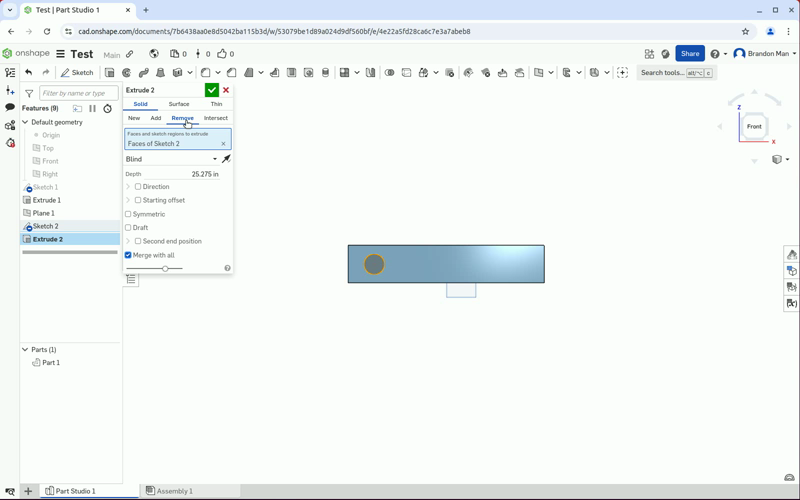
key(enter)
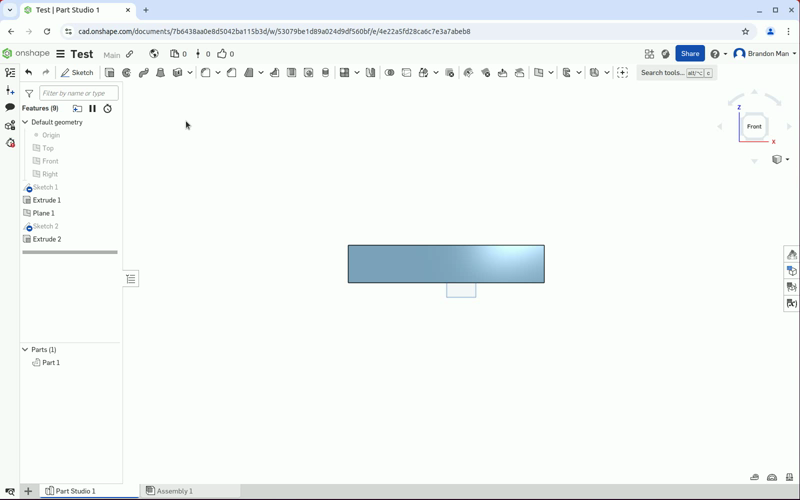
key(shift+h)
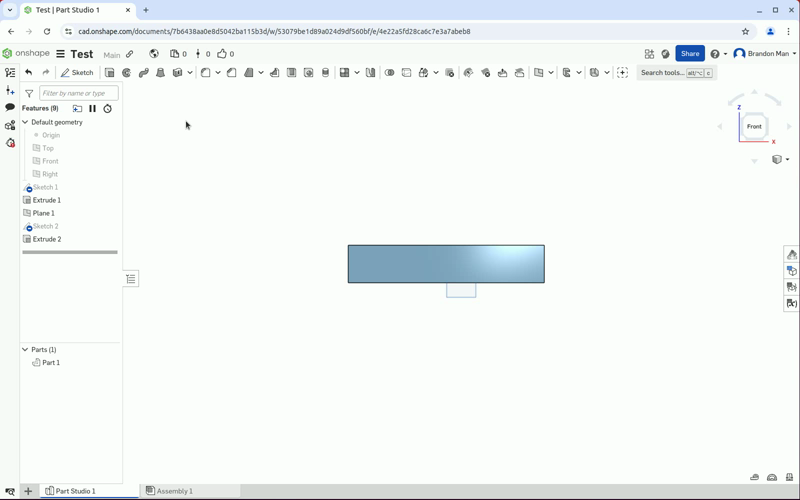
key(shift+h)
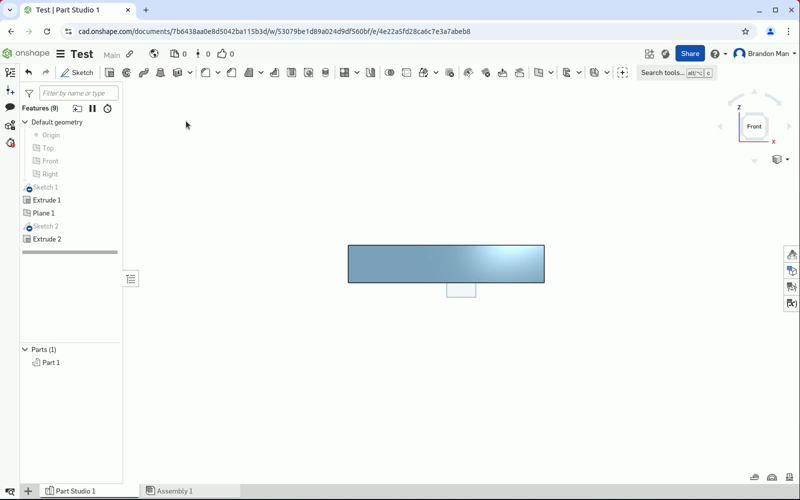
mouse_move(73, 189)
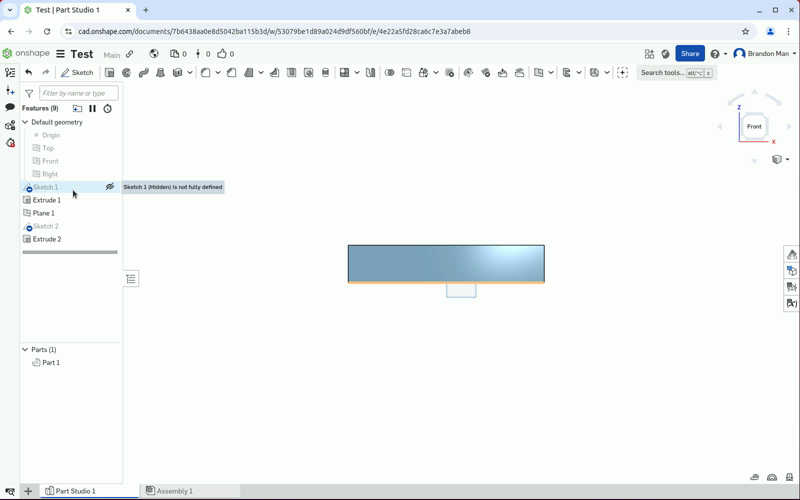
click(73, 189)
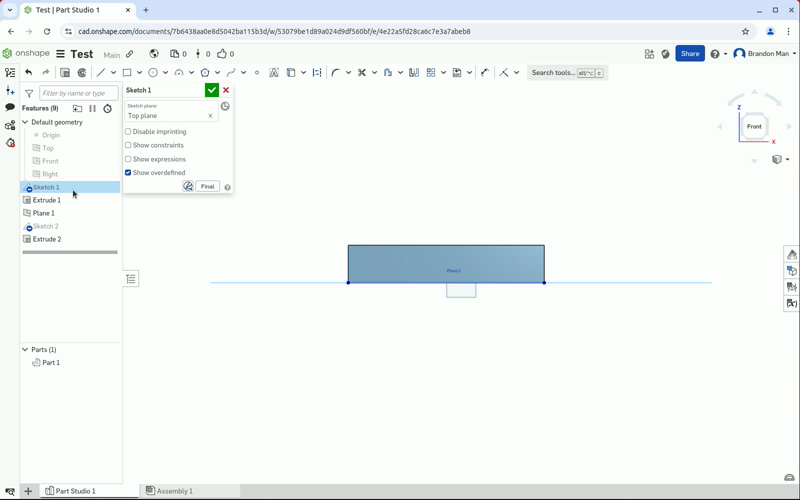
mouse_move(229, 92)
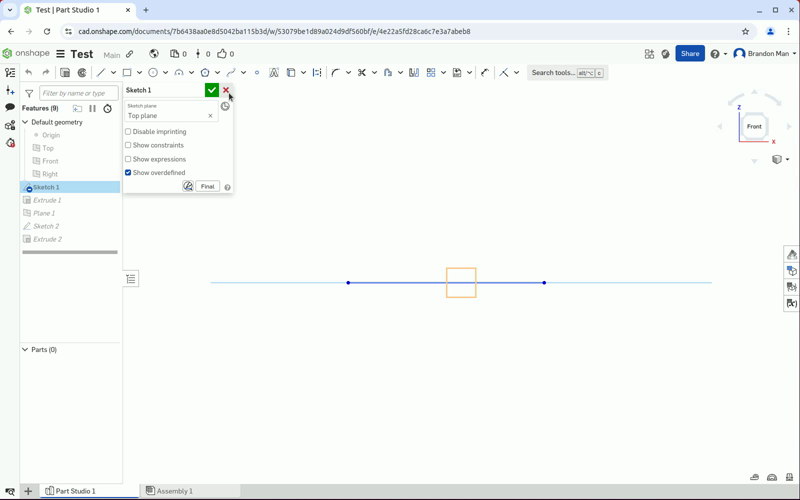
click(229, 92)
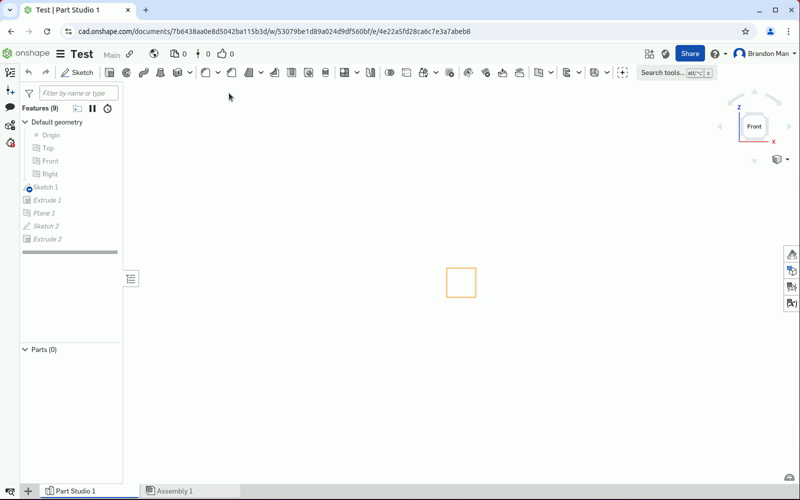
key(shift+s)
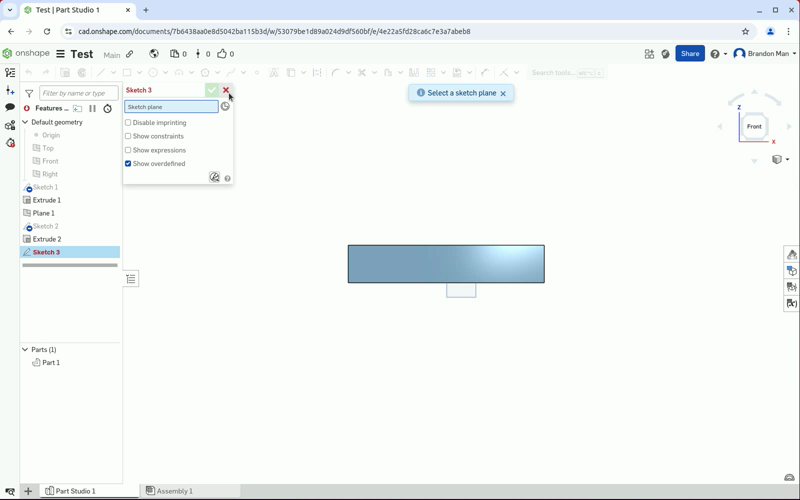
mouse_move(73, 215)
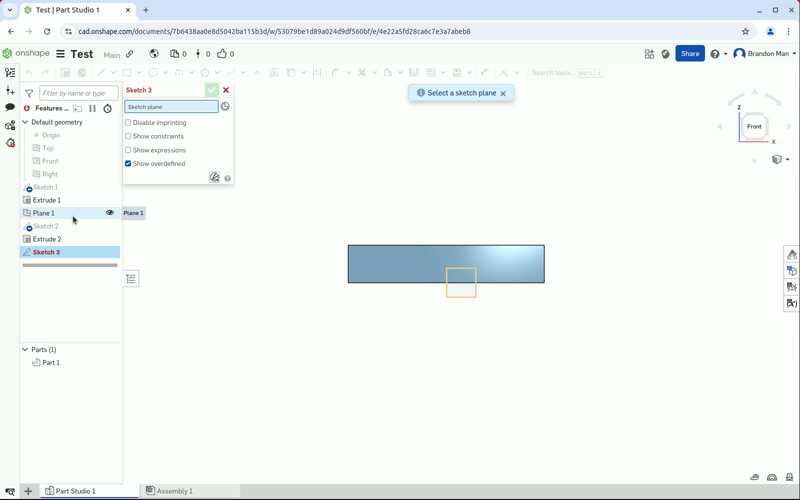
click(73, 215)
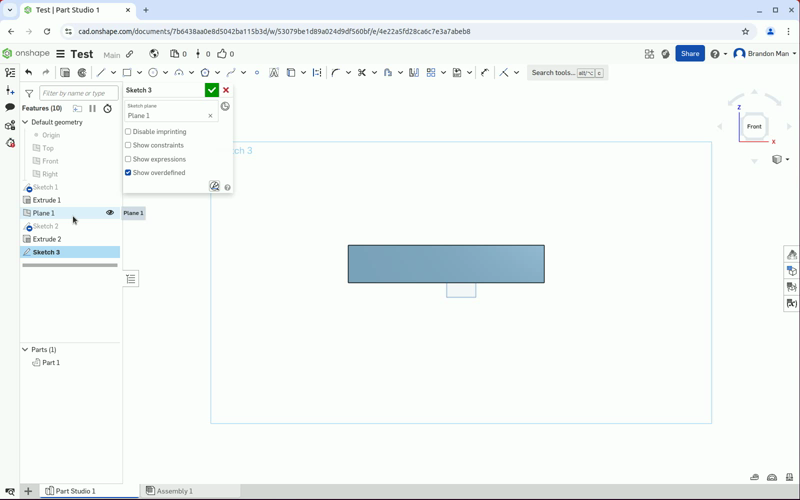
mouse_move(73, 352)
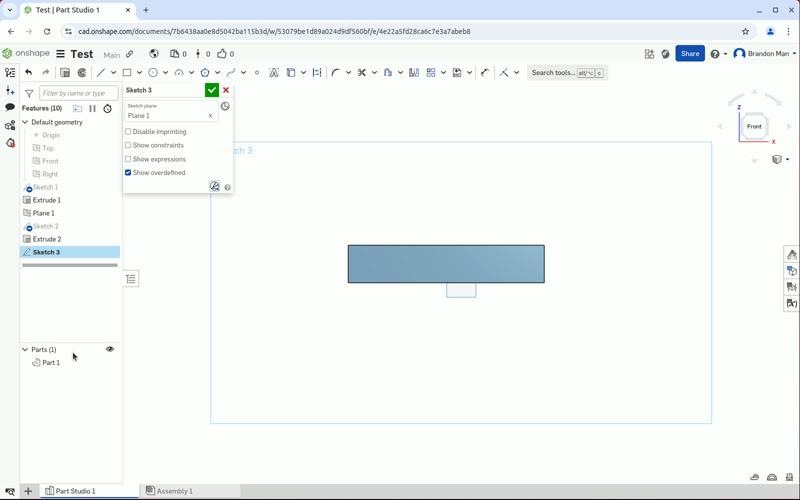
key(y)
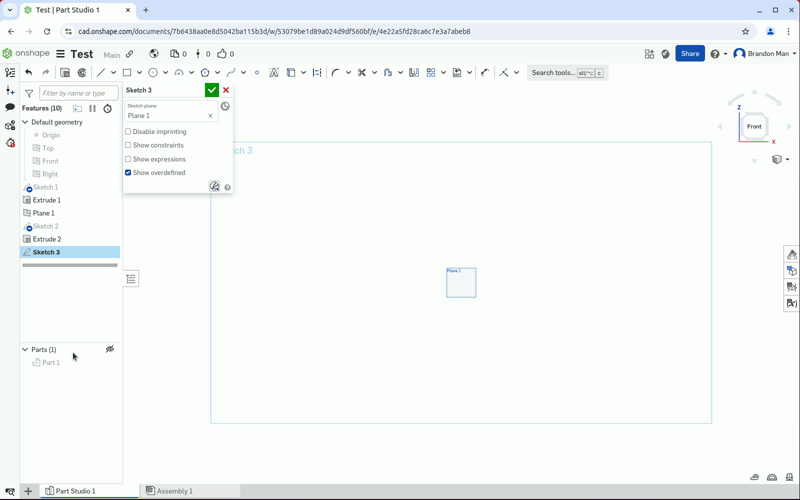
key(c)
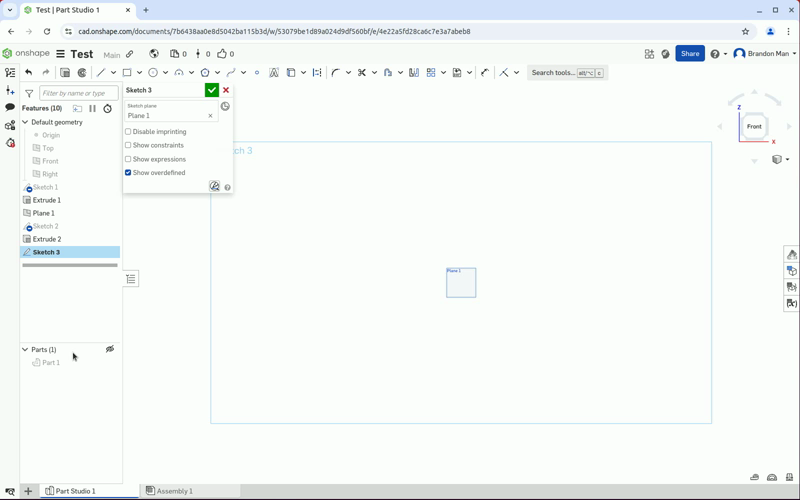
key_down(shift)
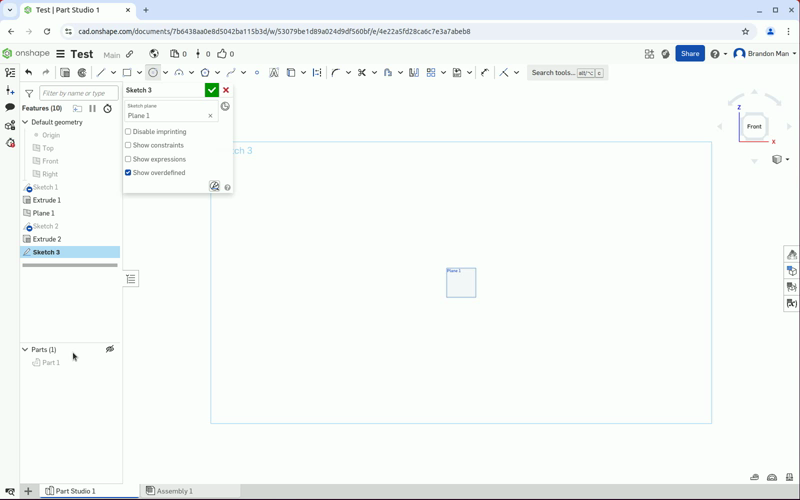
mouse_move(521, 264)
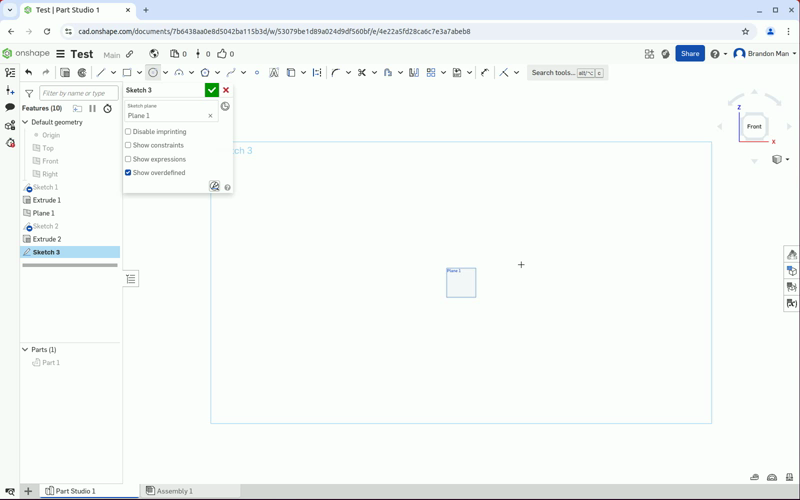
click(521, 264)
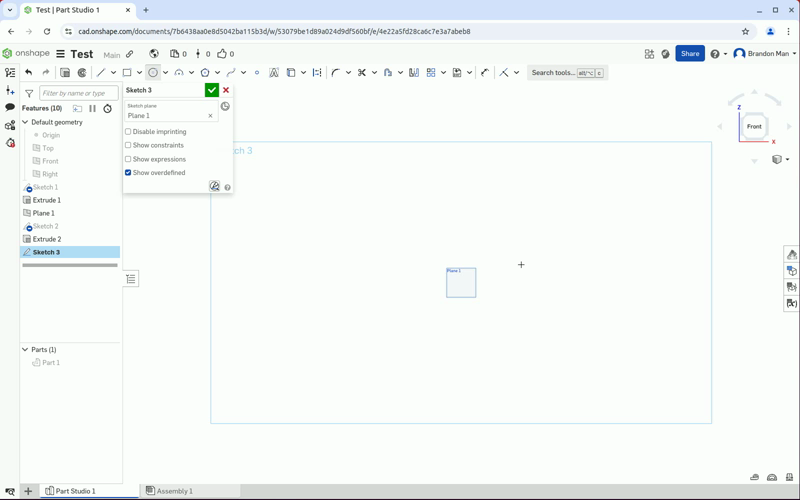
key_up(shift)
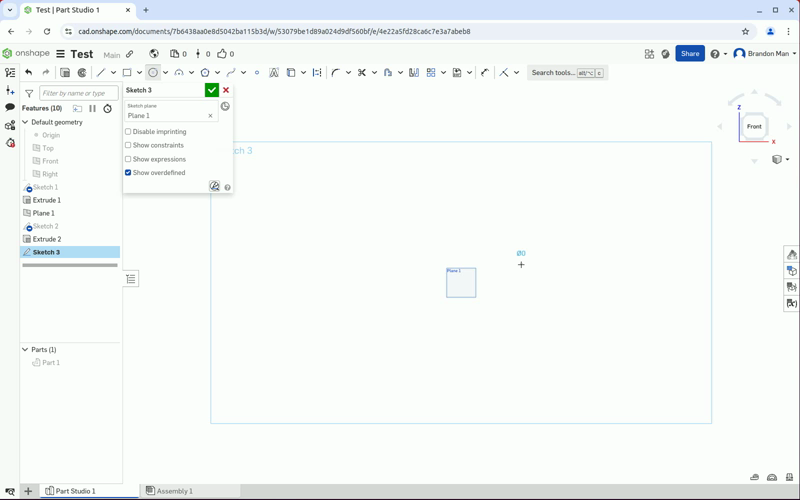
mouse_move(531, 264)
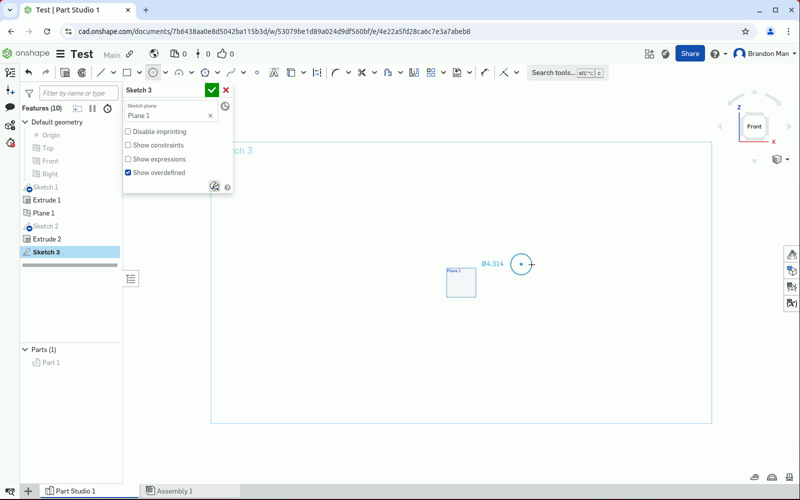
click(531, 264)
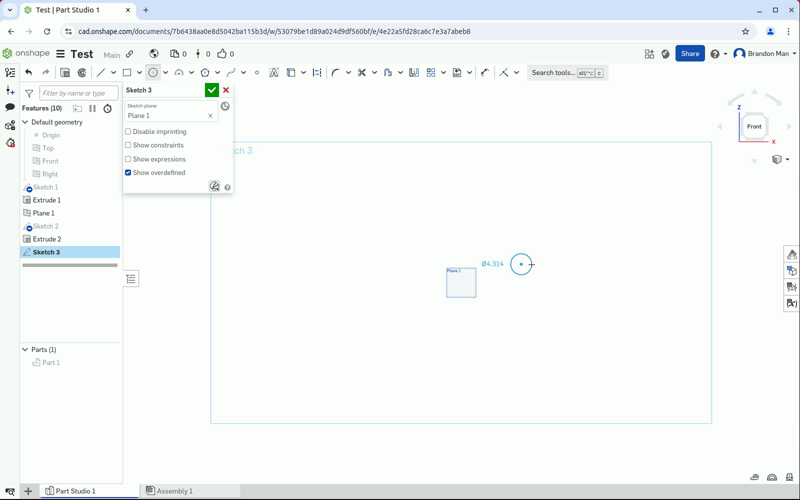
key(esc)
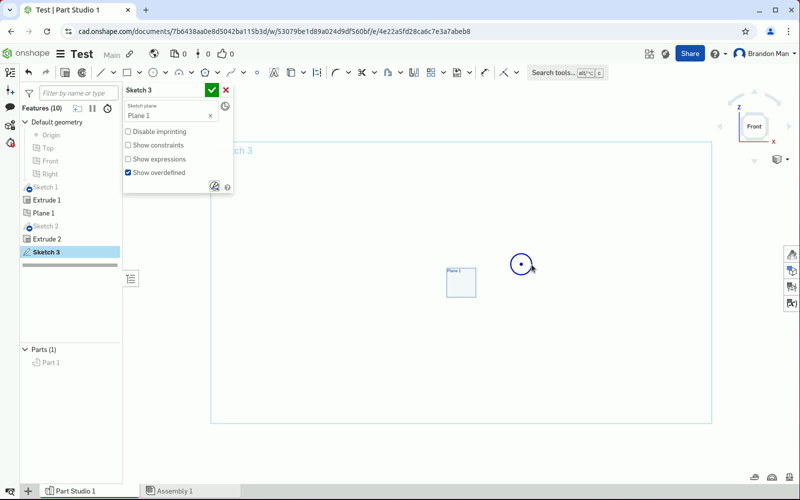
mouse_move(513, 259)
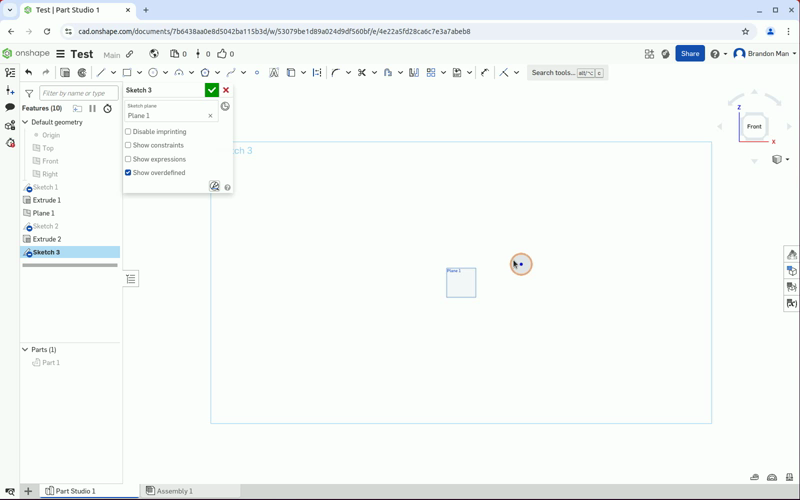
scroll(6)
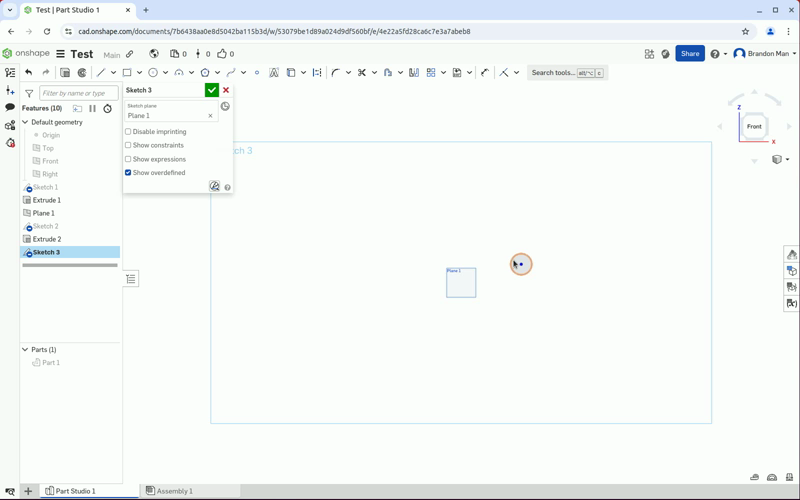
scroll(6)
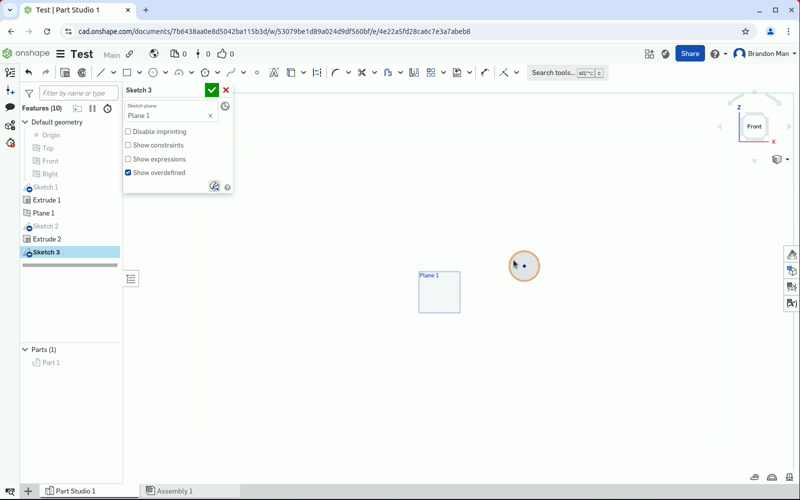
scroll(6)
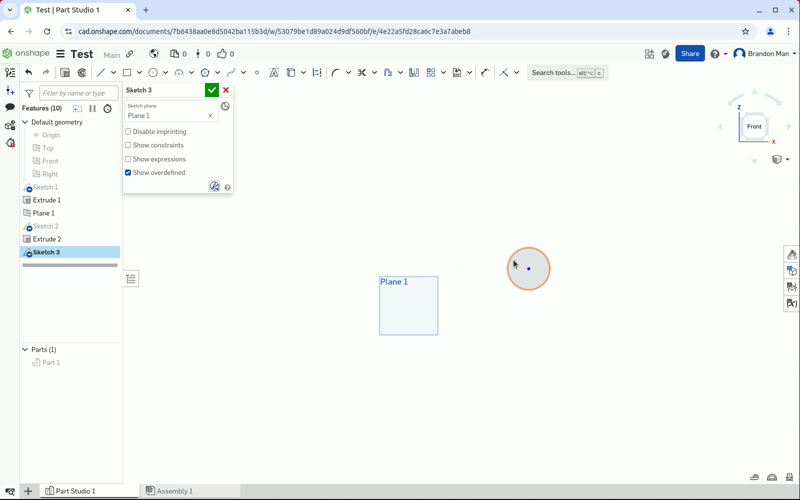
scroll(6)
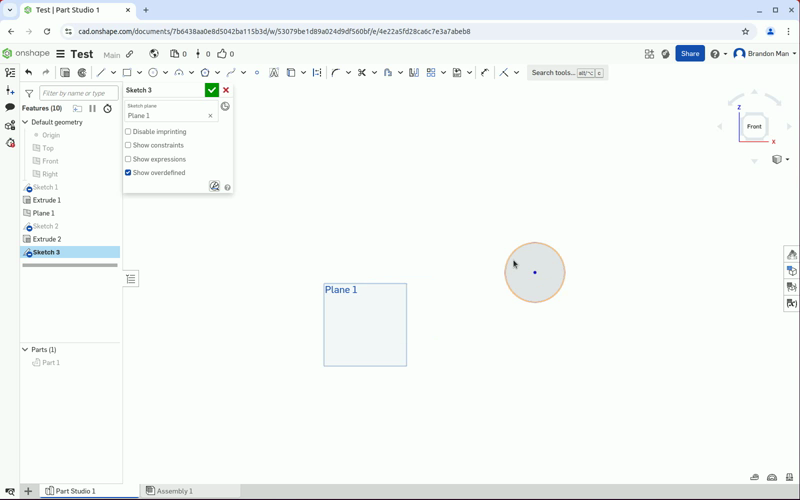
scroll(6)
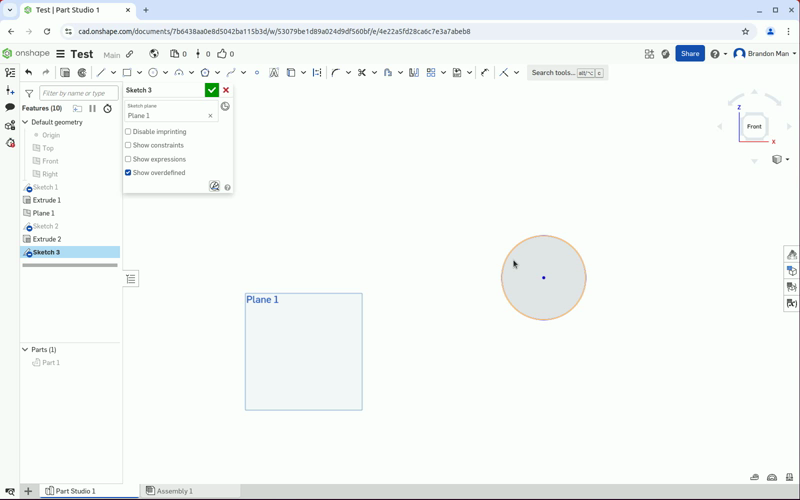
scroll(6)
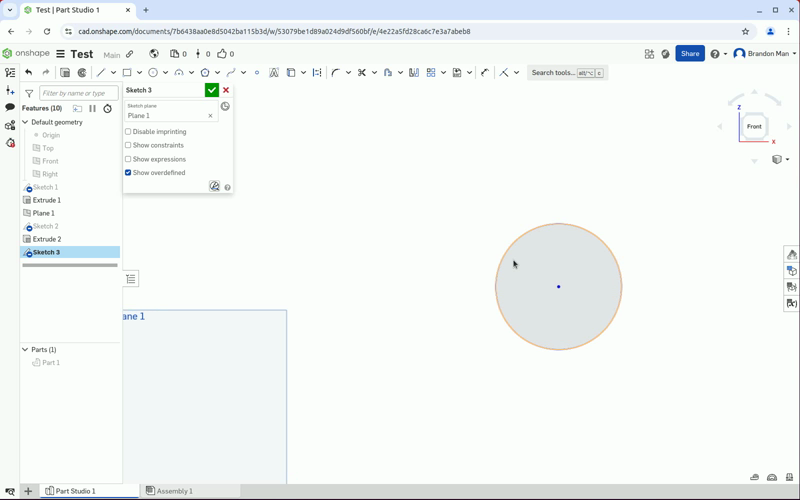
scroll(6)
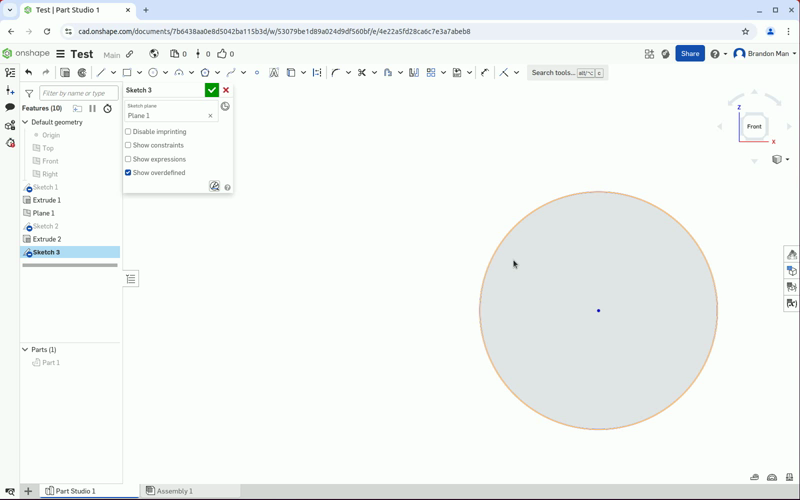
click(513, 259)
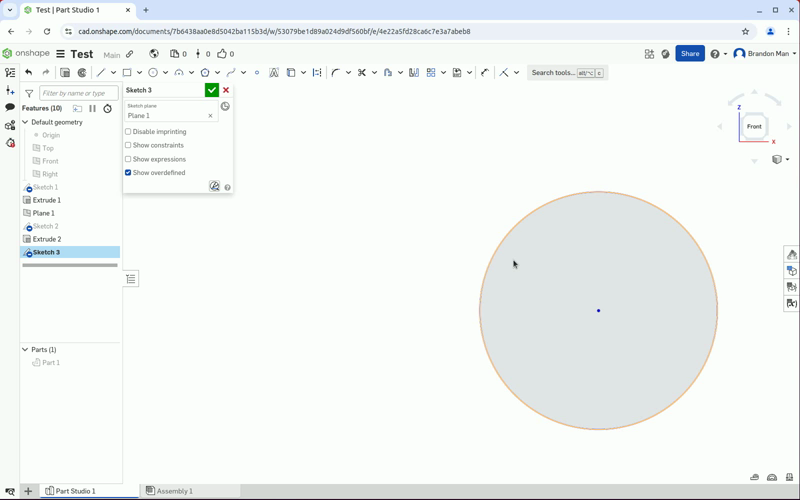
scroll(-6)
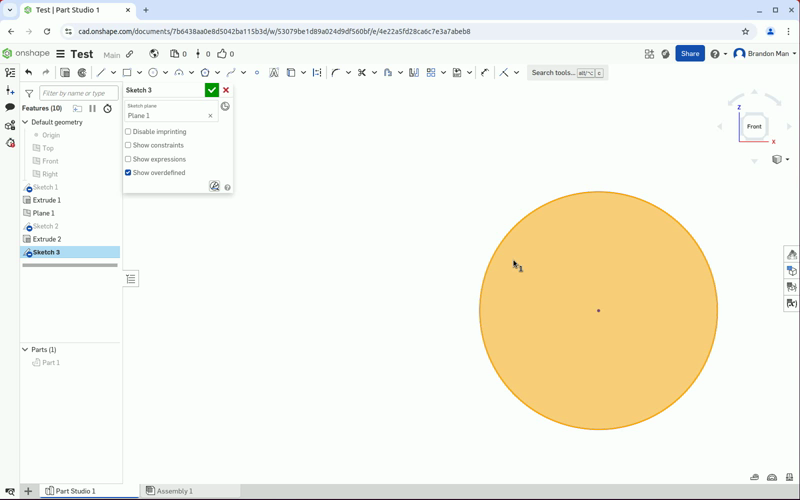
scroll(-6)
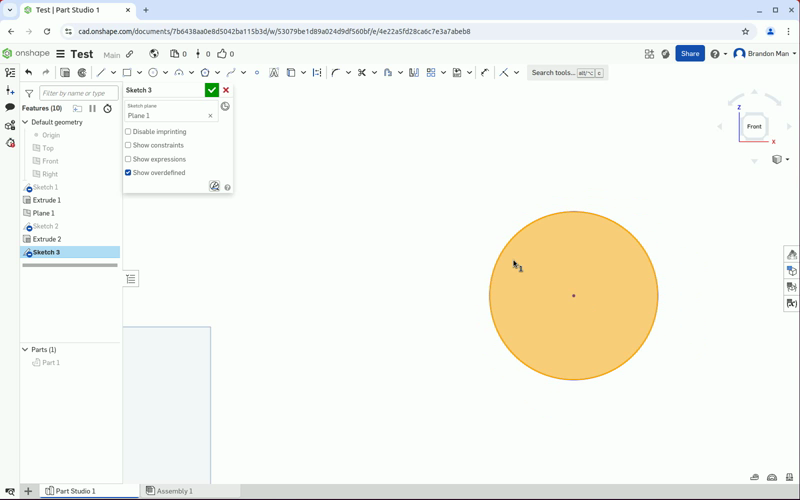
scroll(-6)
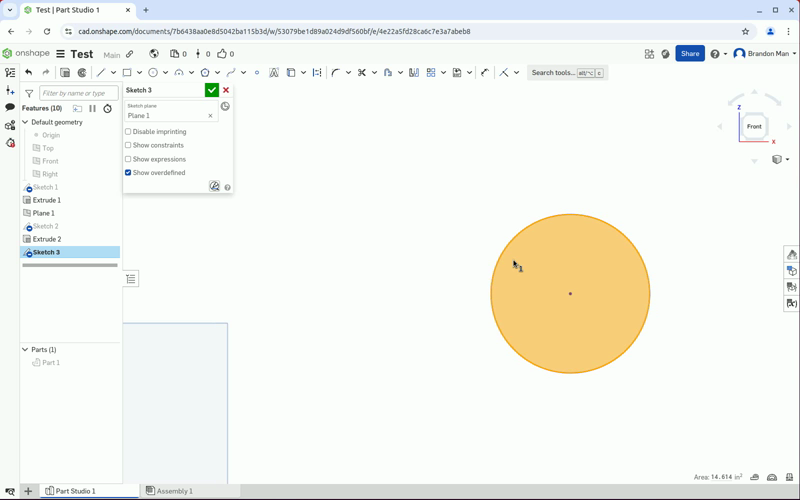
scroll(-6)
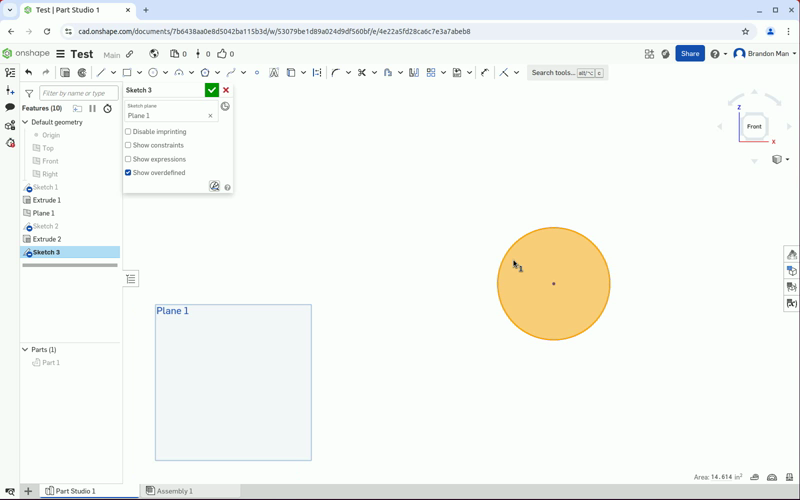
scroll(-6)
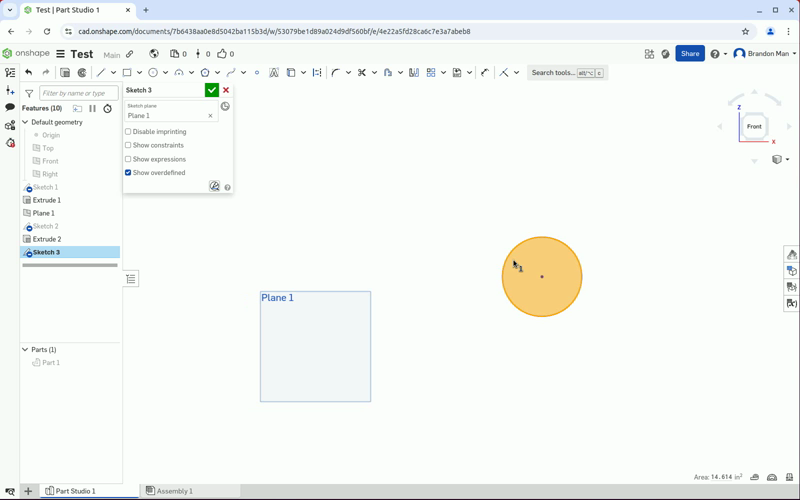
scroll(-6)
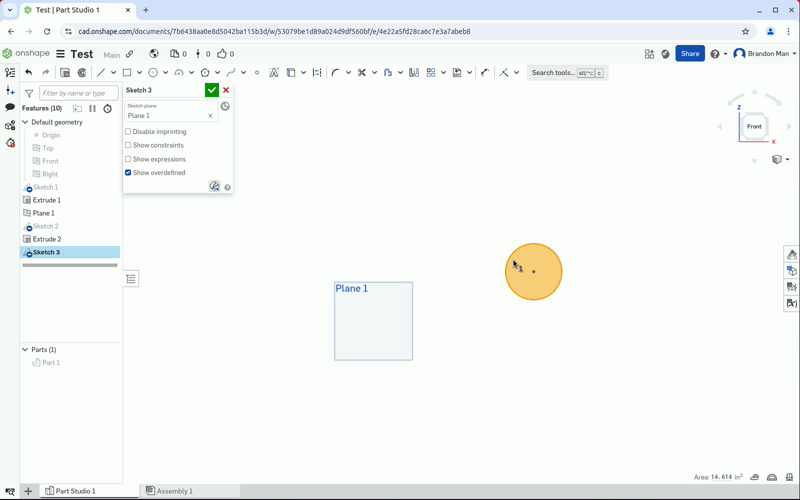
scroll(-6)
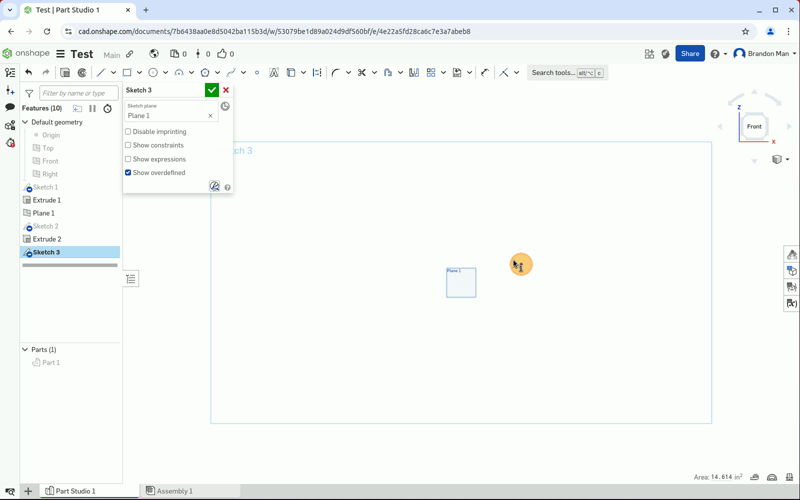
mouse_move(73, 352)
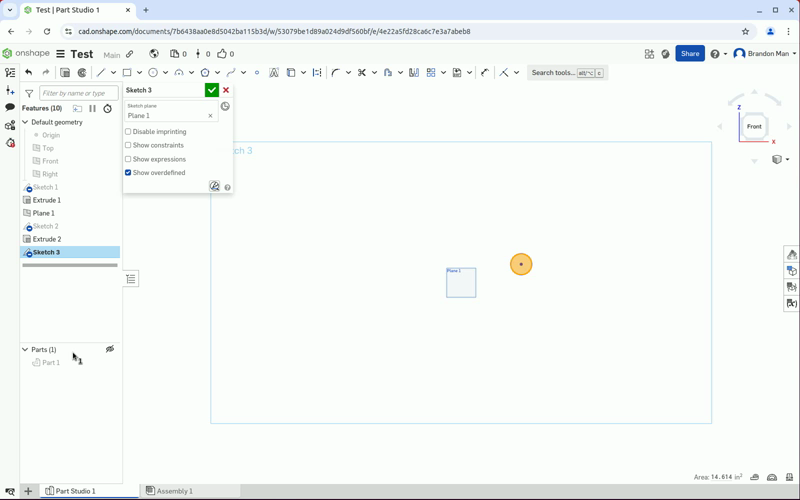
key(shift+y)
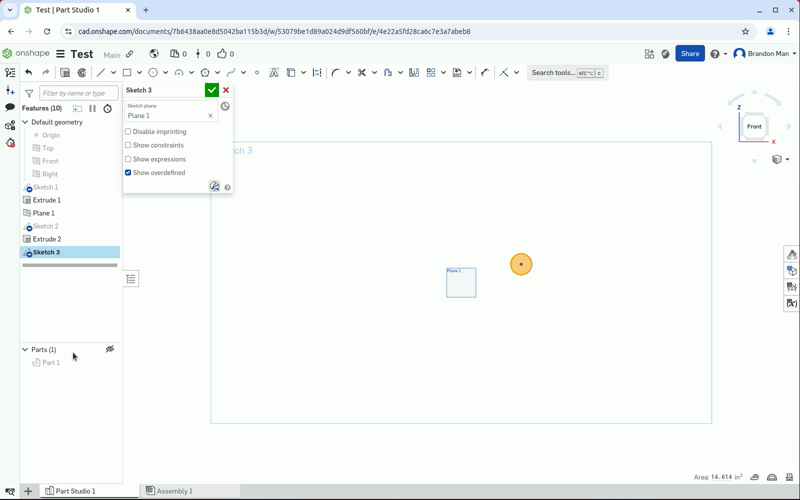
key(shift+e)
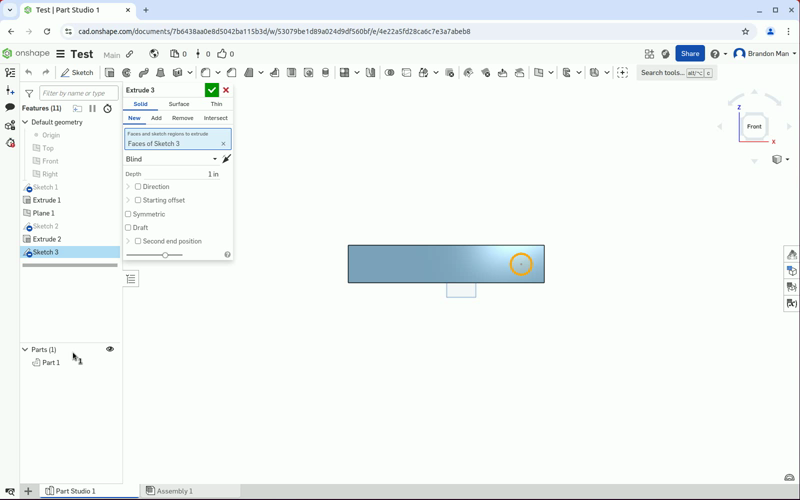
mouse_move(143, 106)
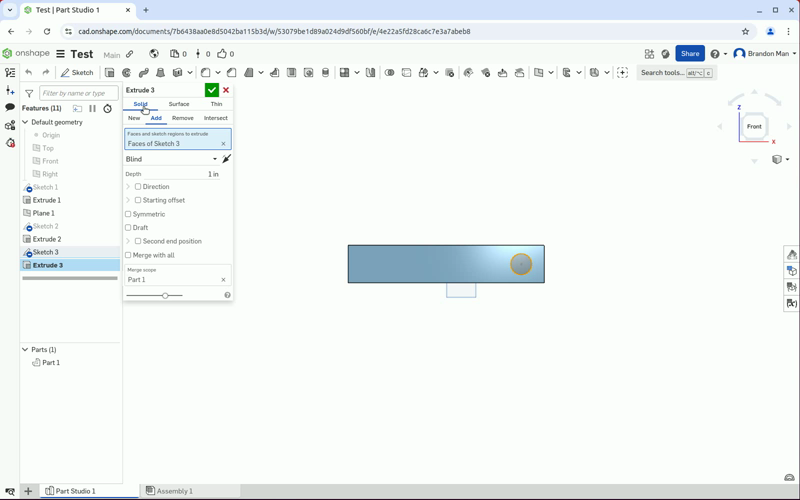
click(143, 106)
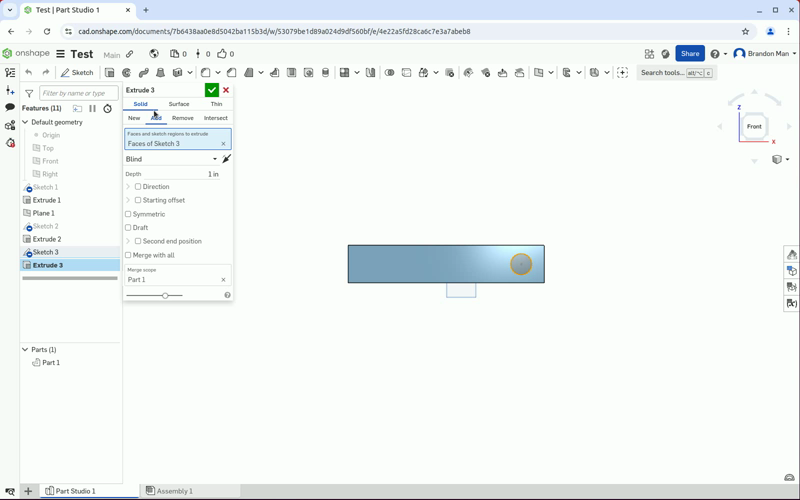
mouse_move(186, 120)
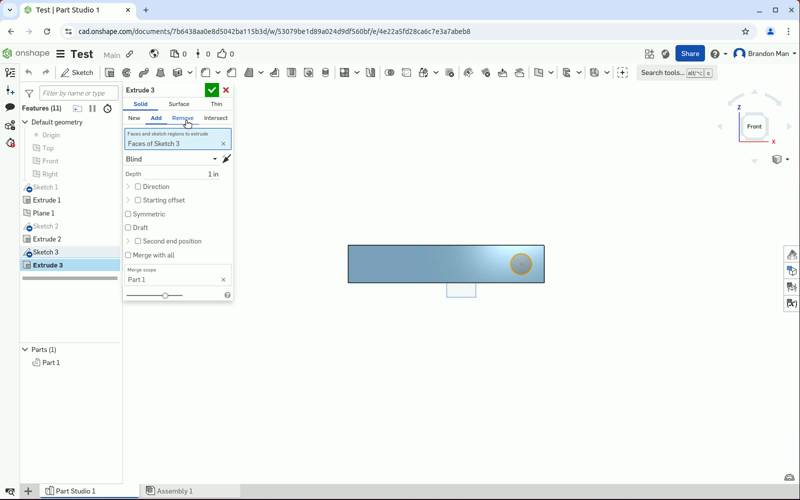
click(186, 120)
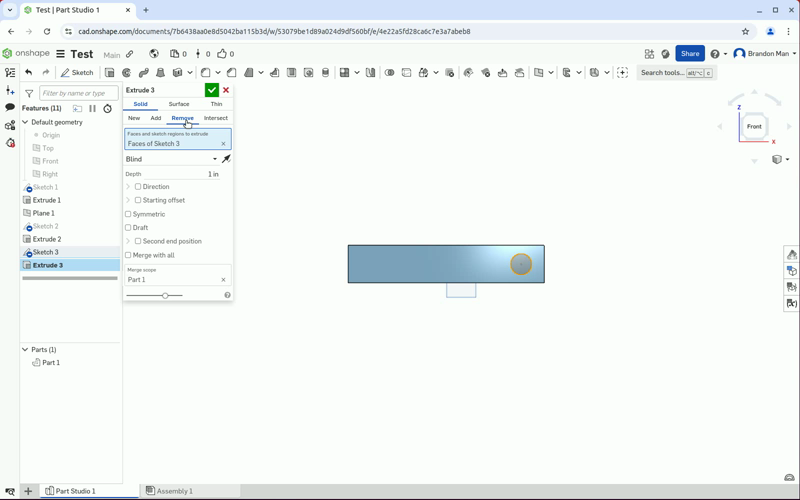
key(tab, 4)
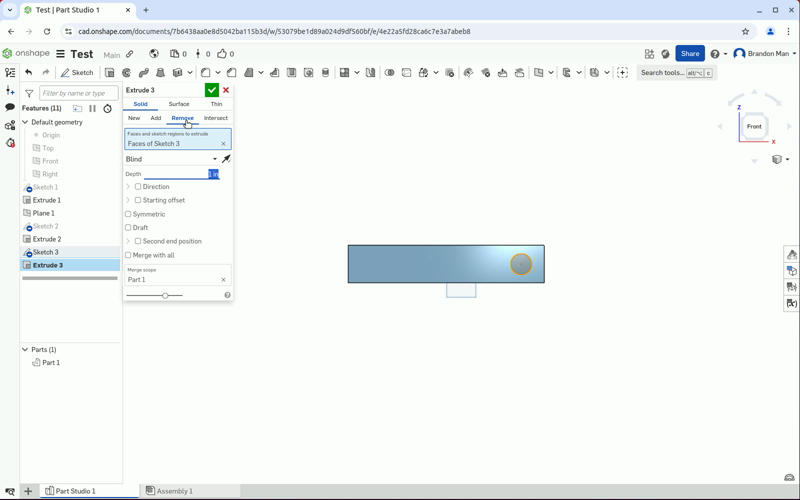
text(25.275)
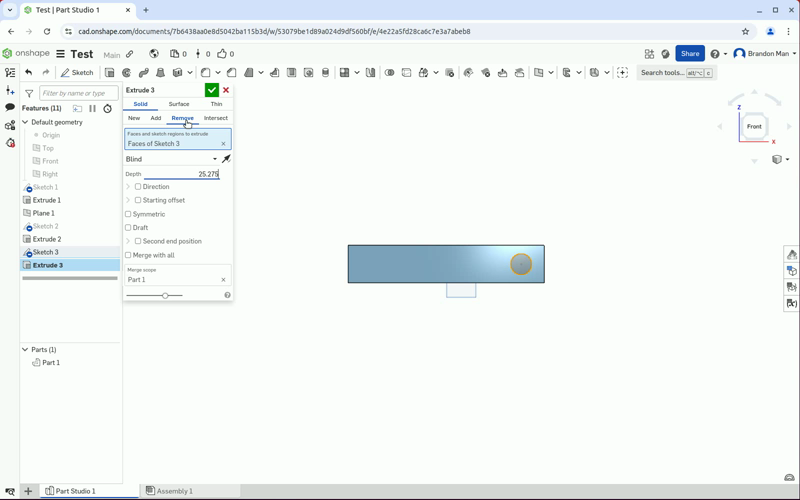
key(tab, 6)
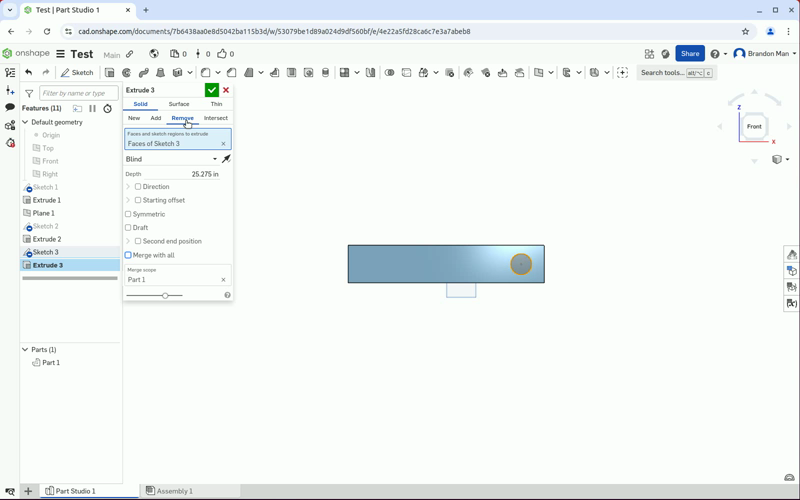
key(space)
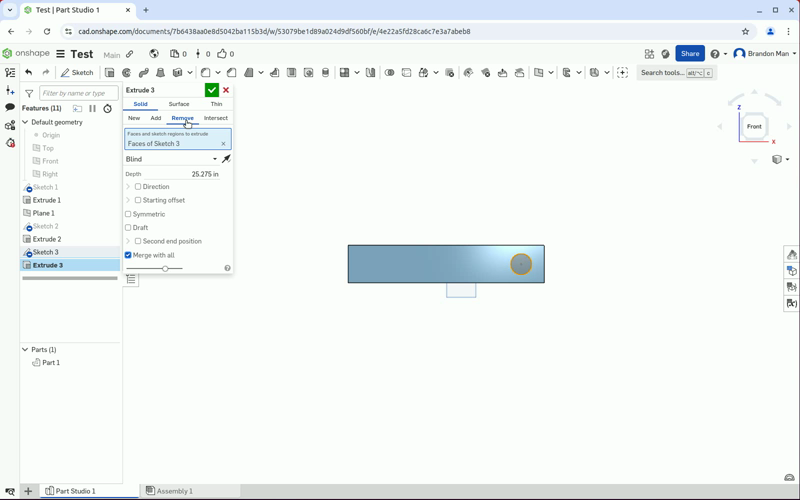
key(enter)
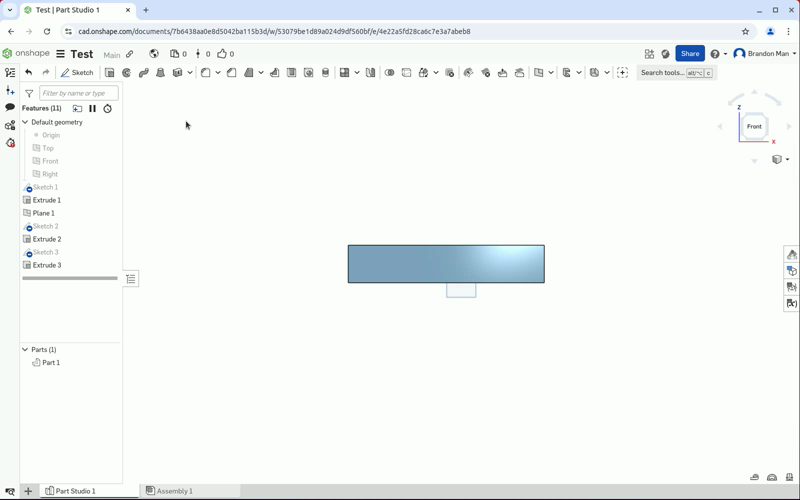
key(shift+h)
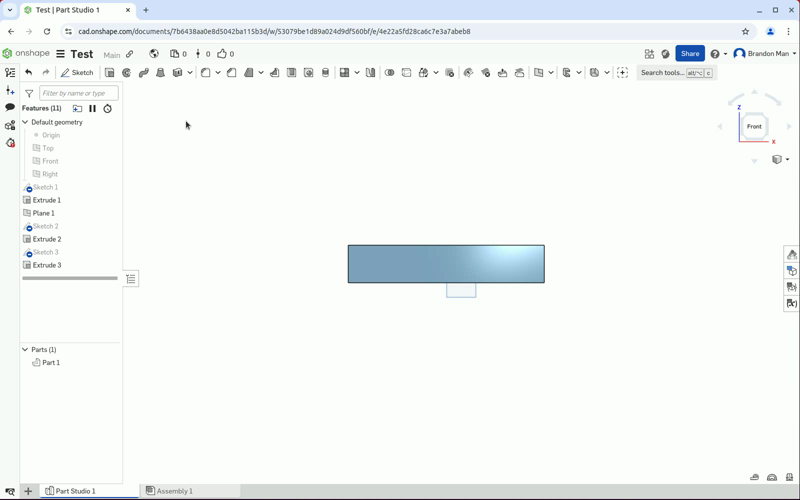
key(shift+h)
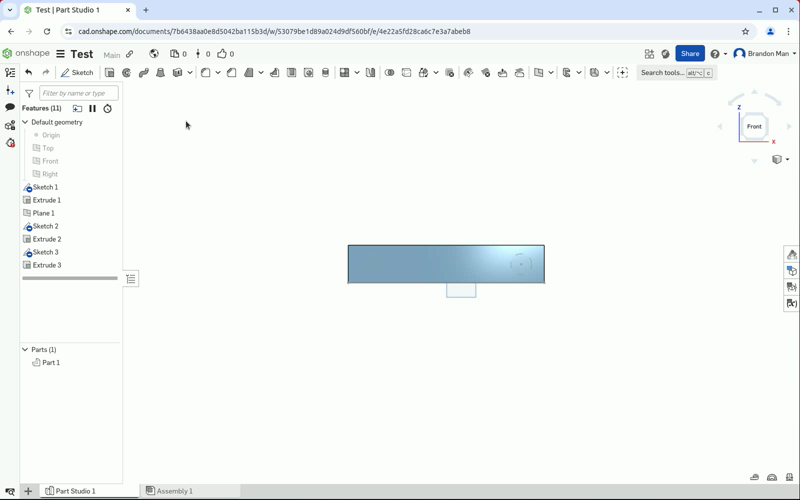
key(shift+7)
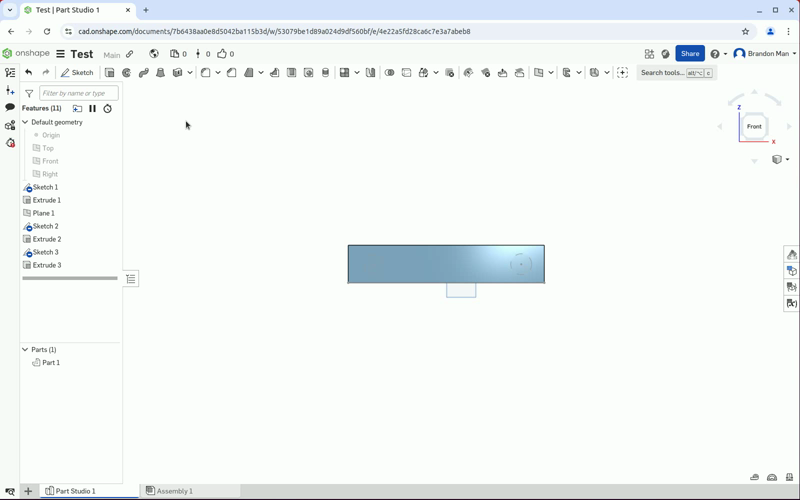
key(left, 2)
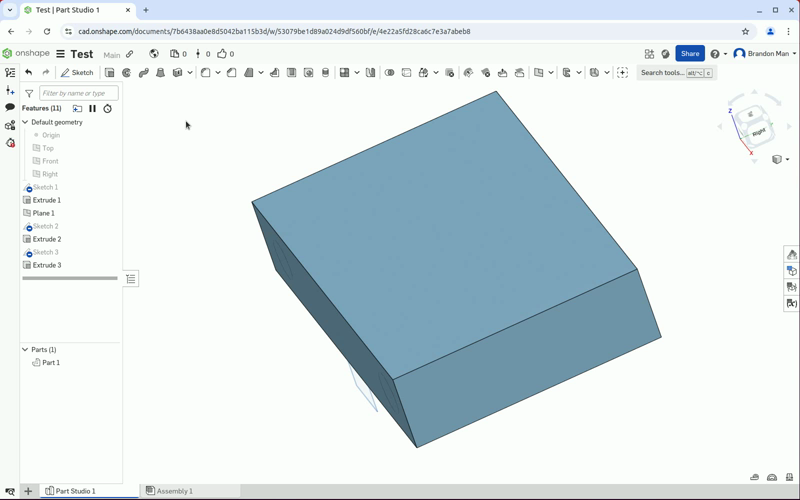
key(down, 2)
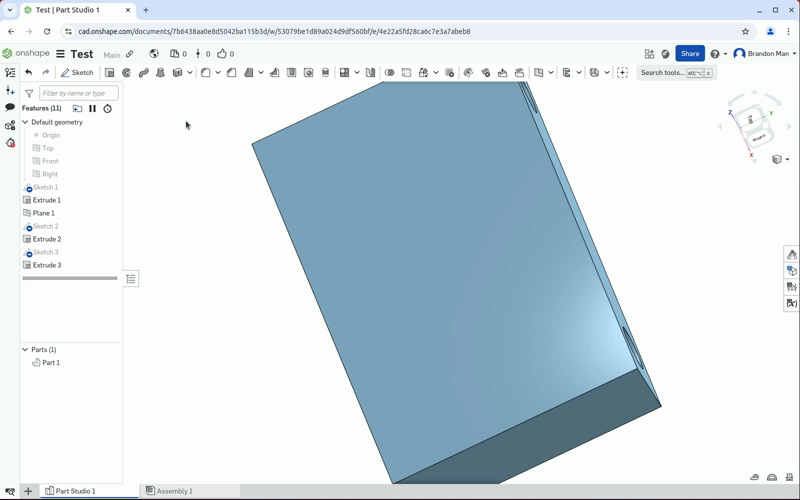
key(up, 2)
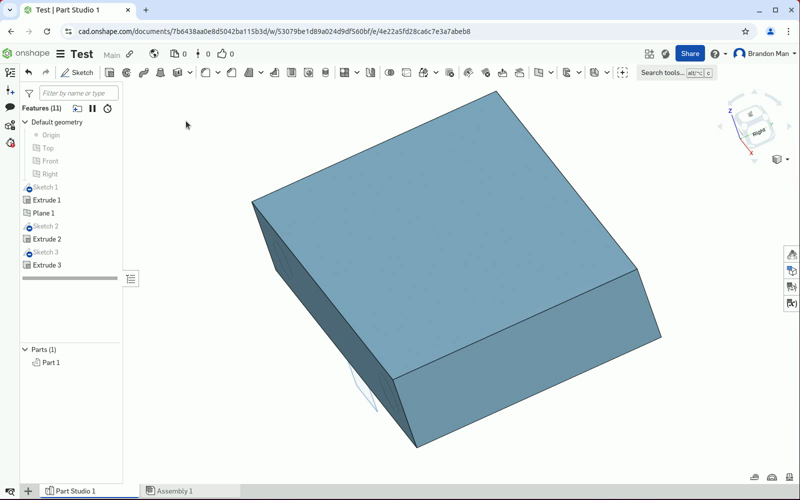
key(right, 2)
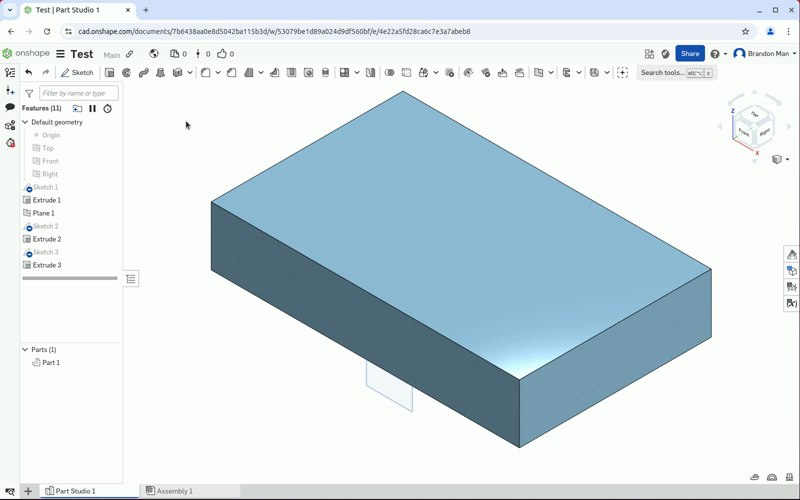
mouse_move(73, 189)
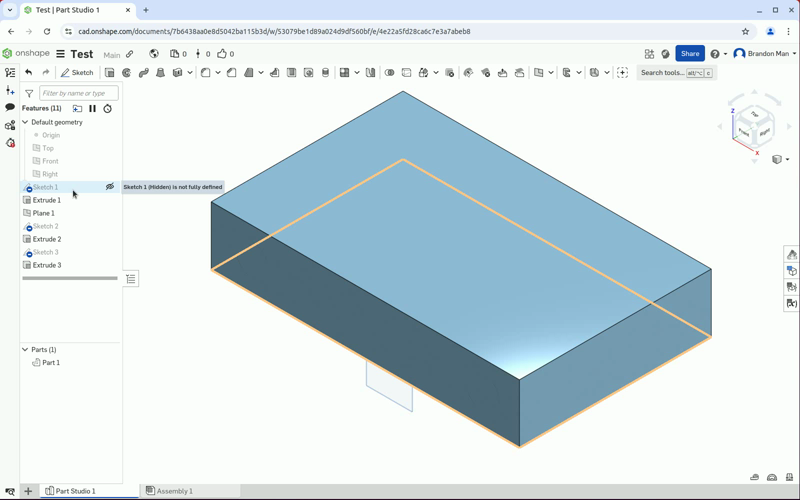
click(73, 189)